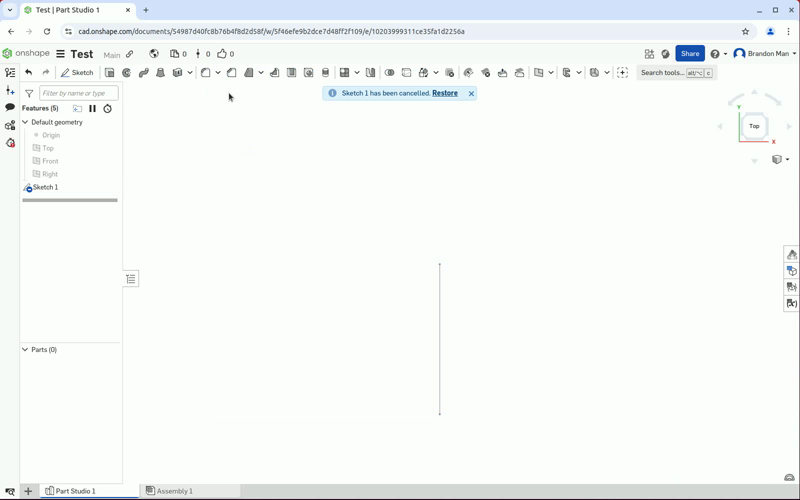
key(shift+h)
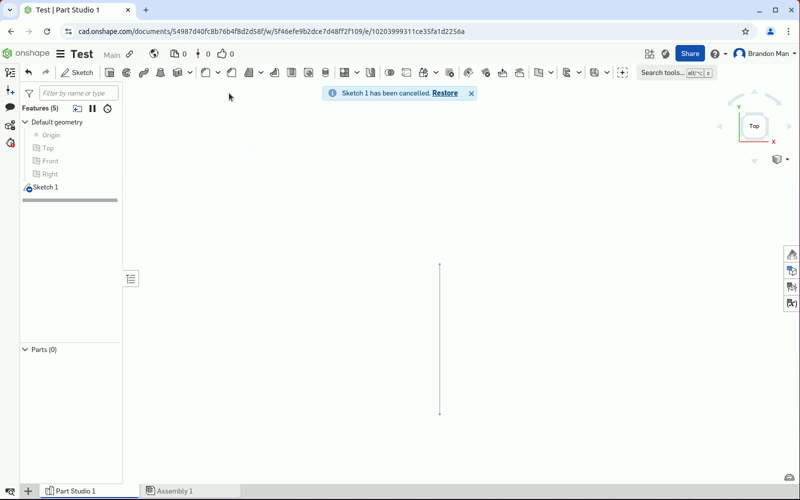
key(shift+s)
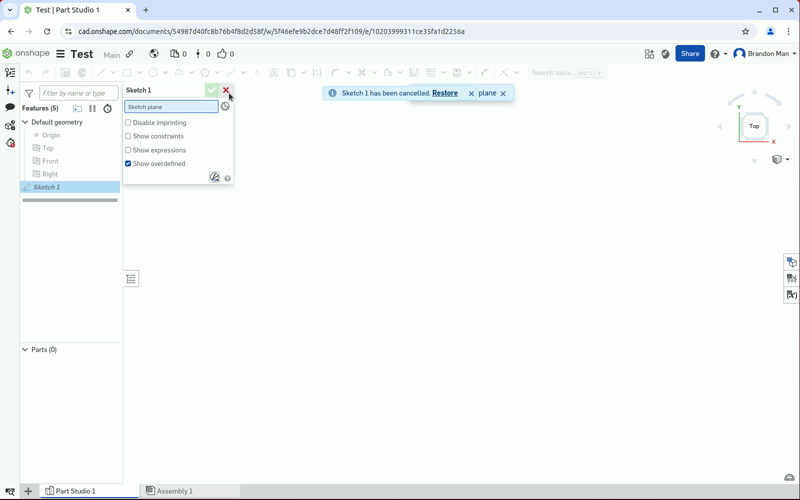
mouse_move(73, 150)
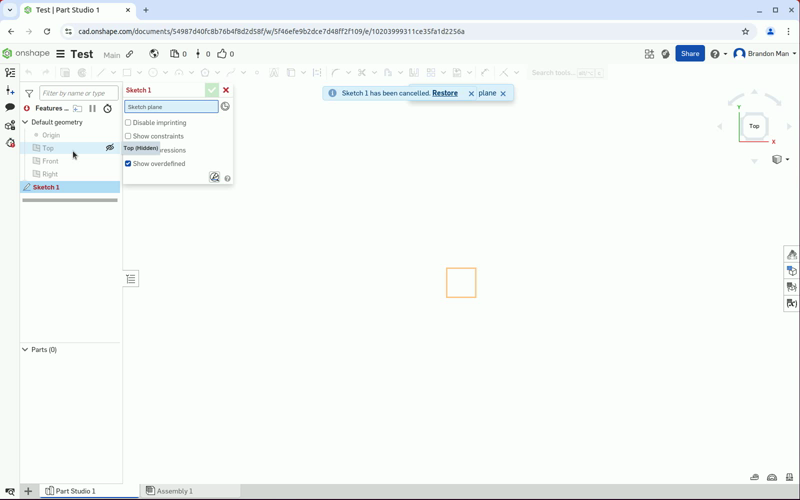
click(73, 150)
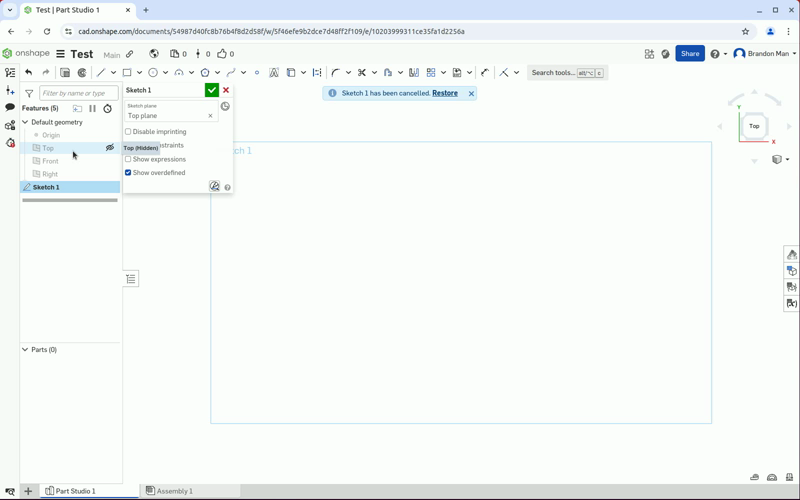
mouse_move(73, 352)
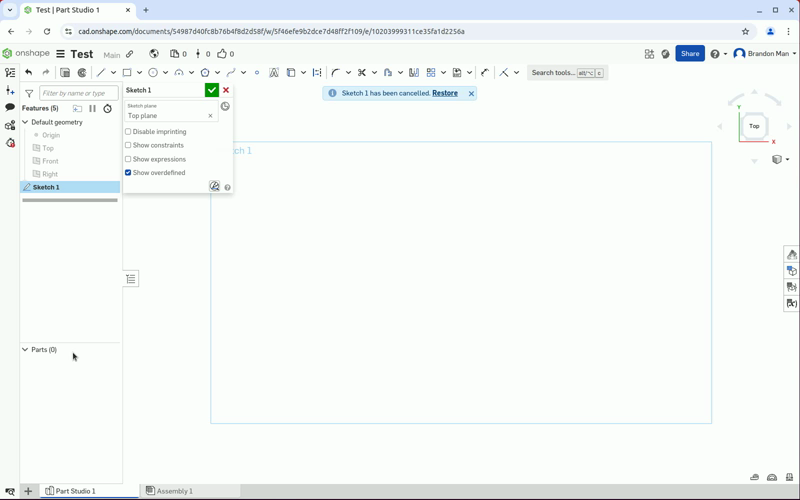
key(y)
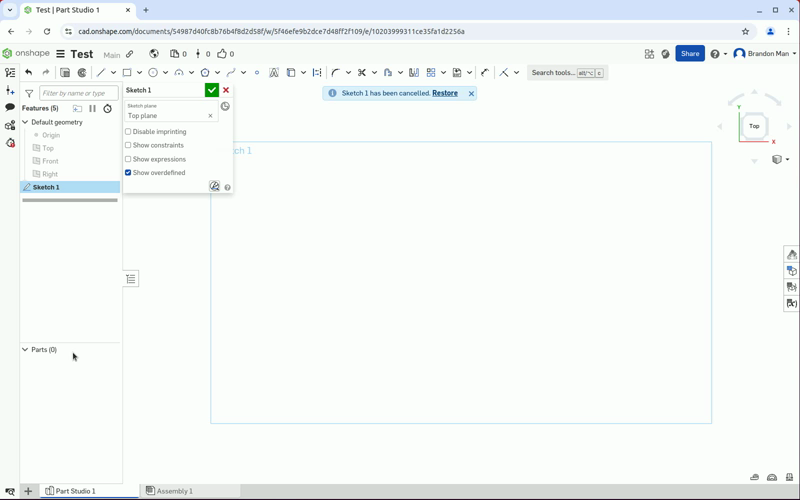
key(c)
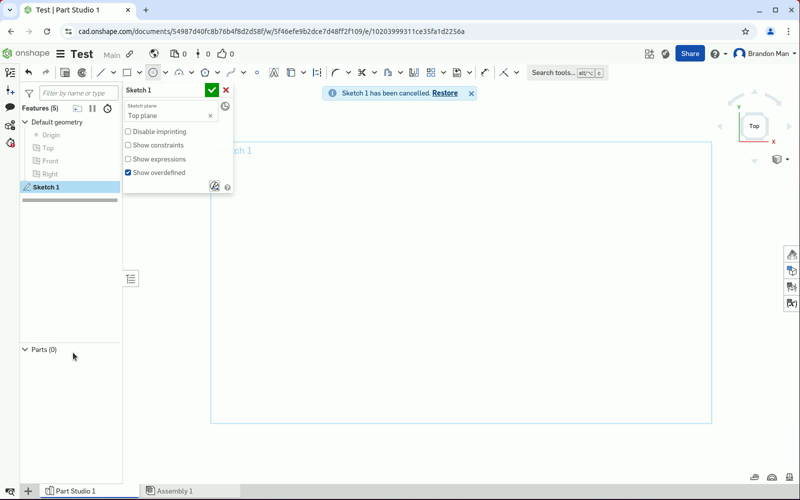
key_down(shift)
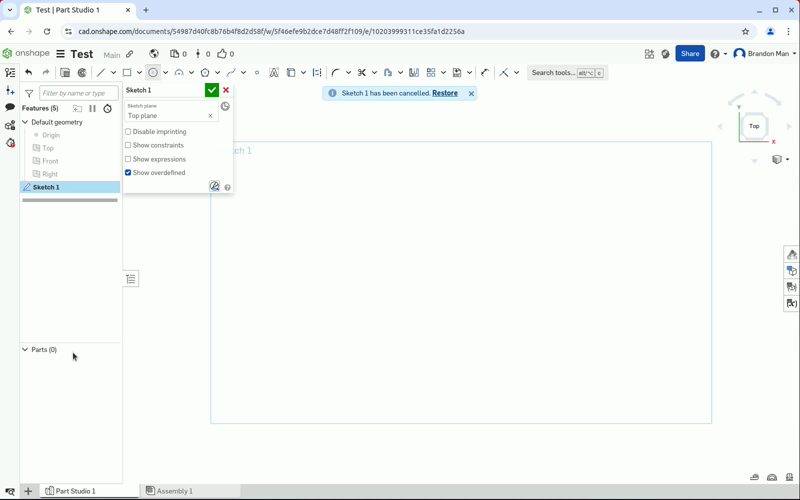
mouse_move(361, 251)
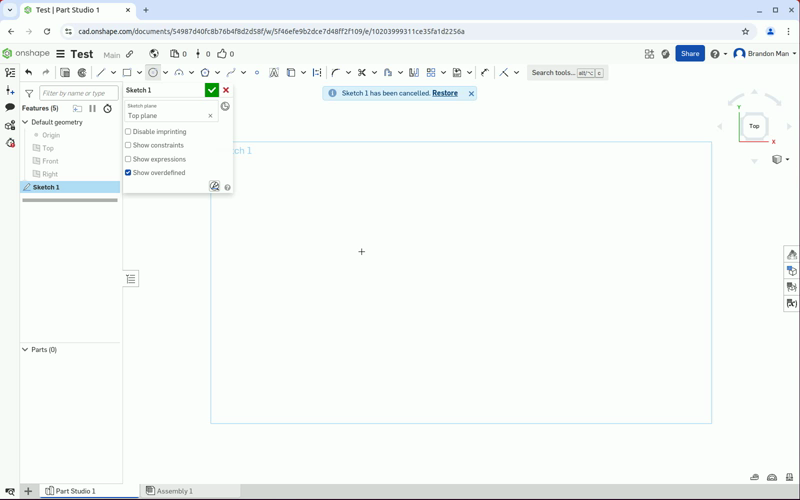
click(361, 251)
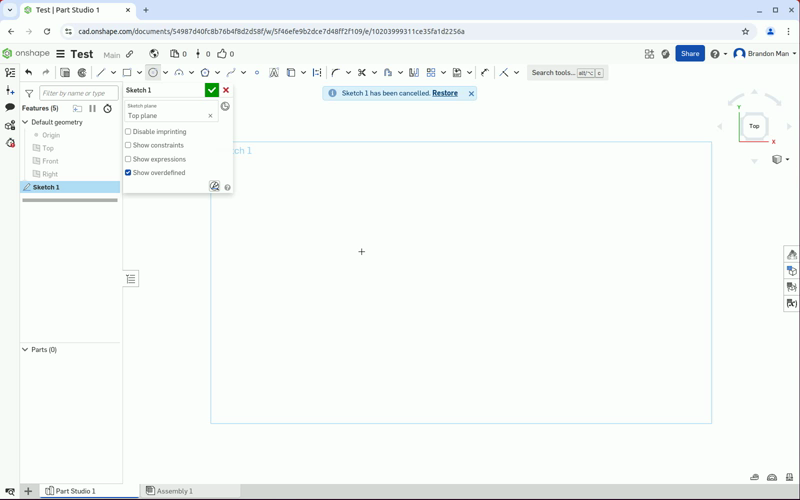
key_up(shift)
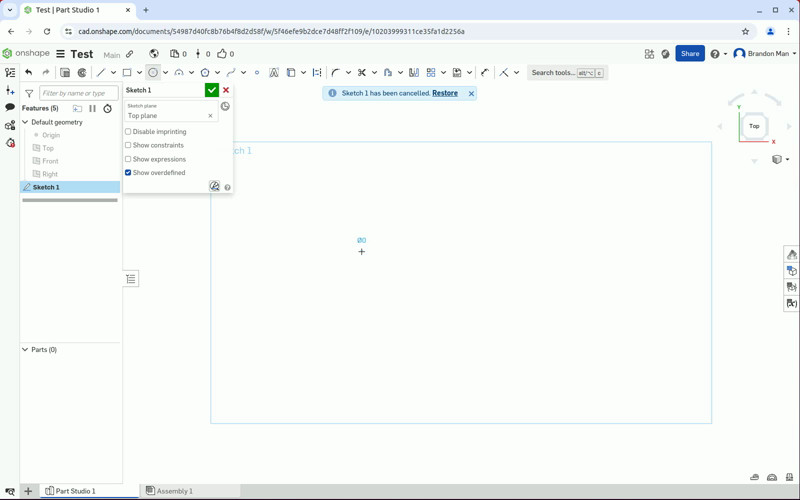
mouse_move(375, 251)
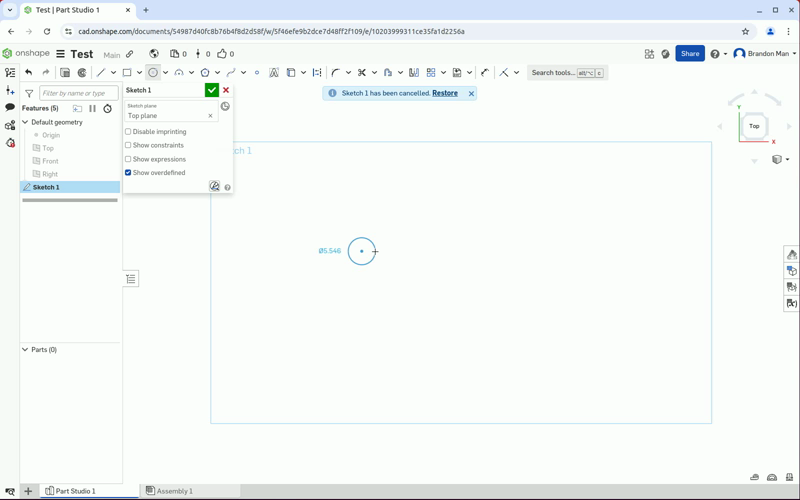
click(375, 251)
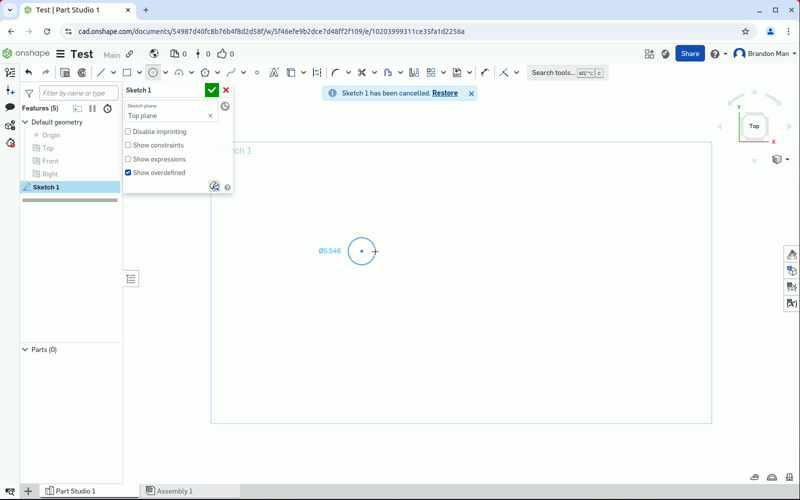
key(esc)
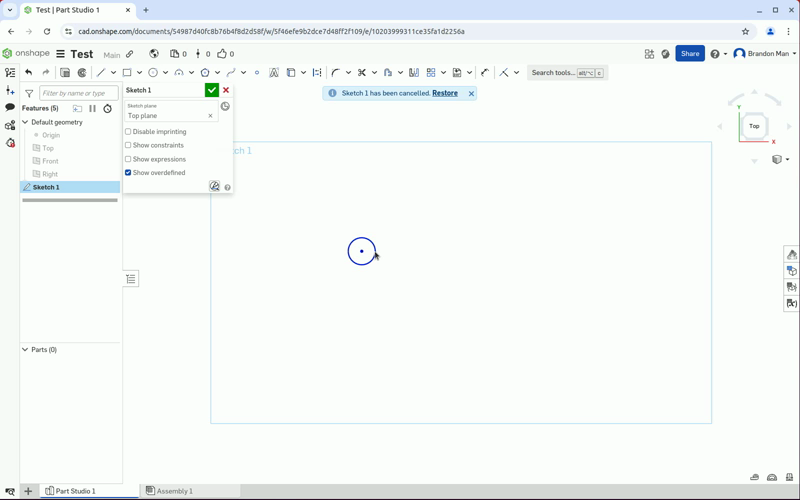
mouse_move(359, 252)
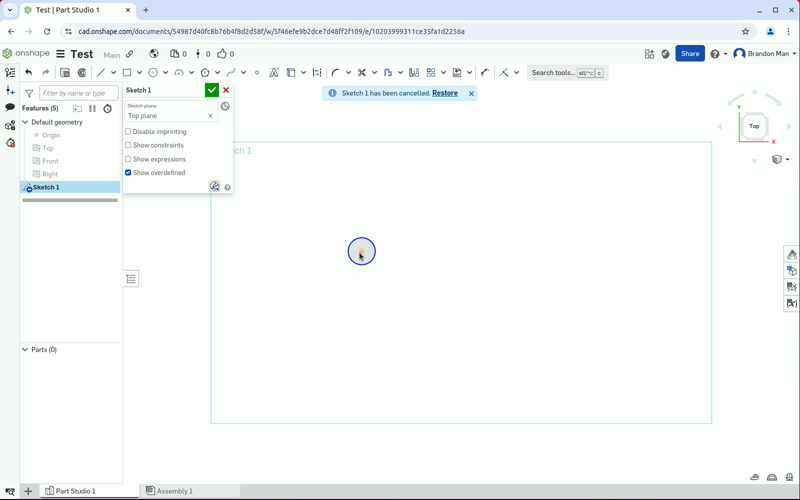
scroll(6)
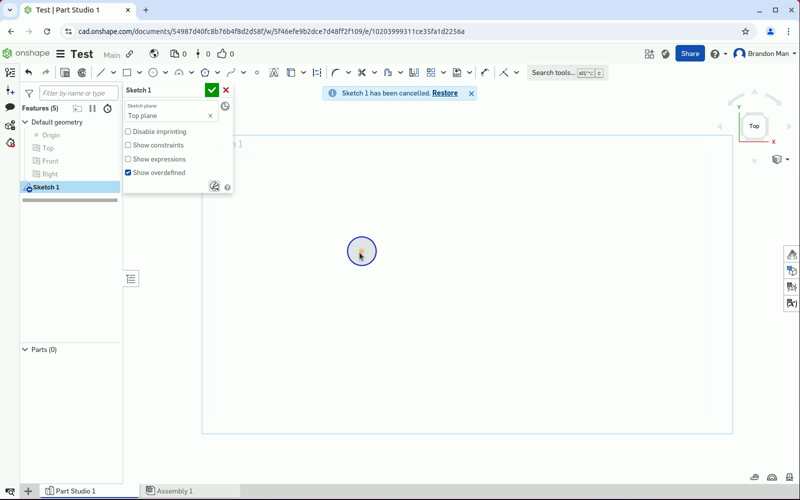
scroll(6)
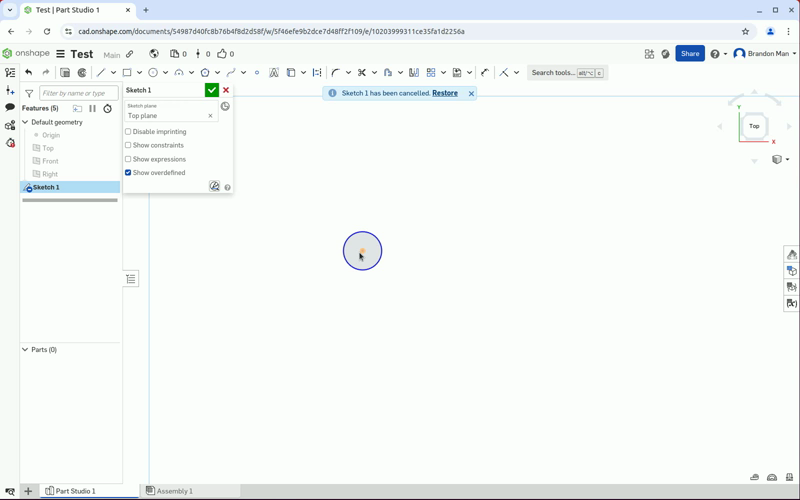
scroll(6)
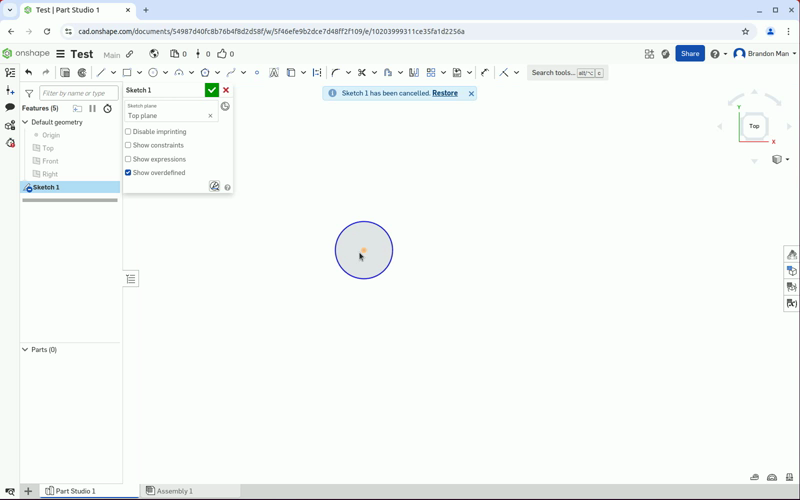
scroll(6)
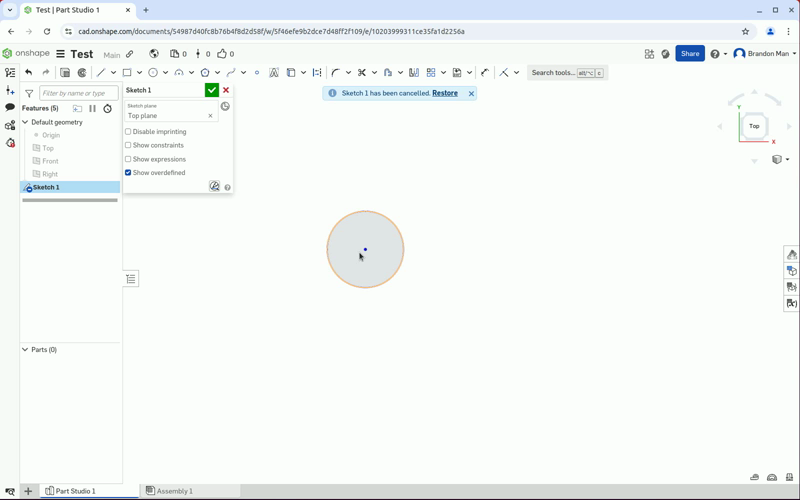
scroll(6)
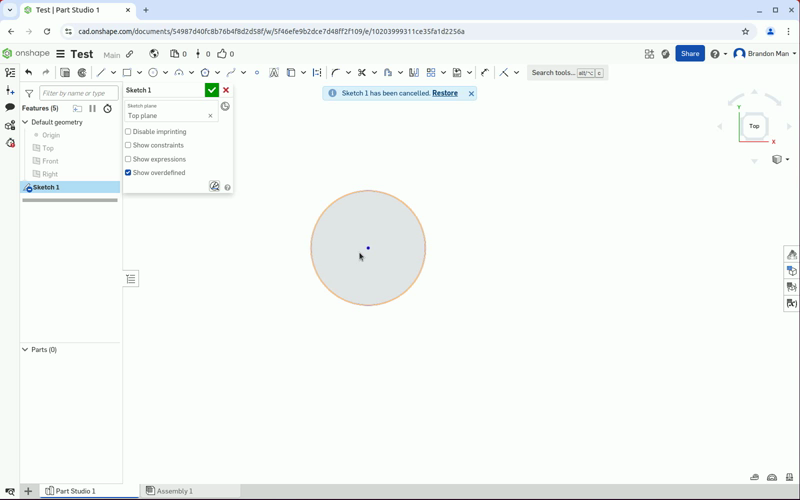
scroll(6)
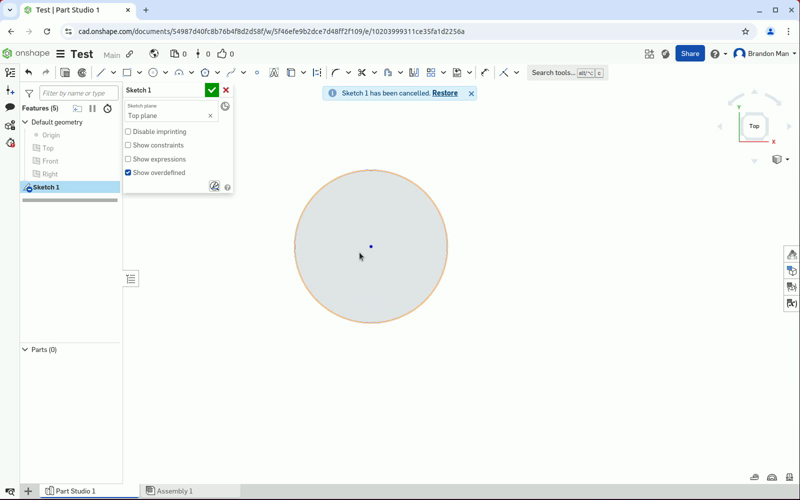
scroll(6)
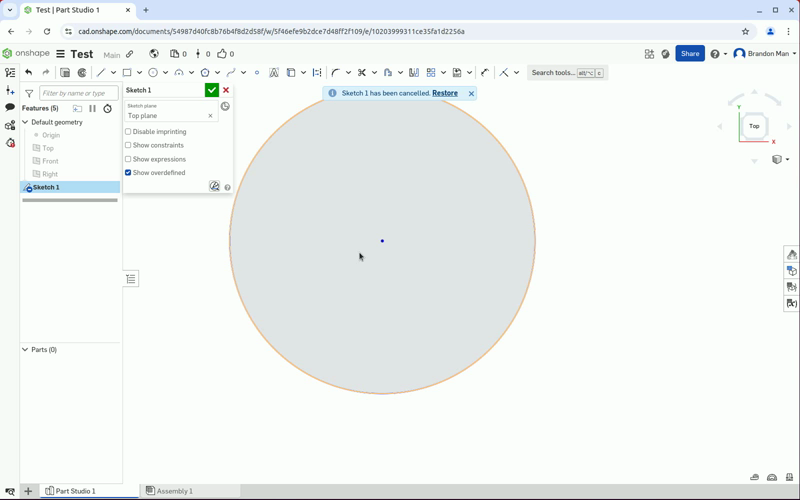
click(359, 252)
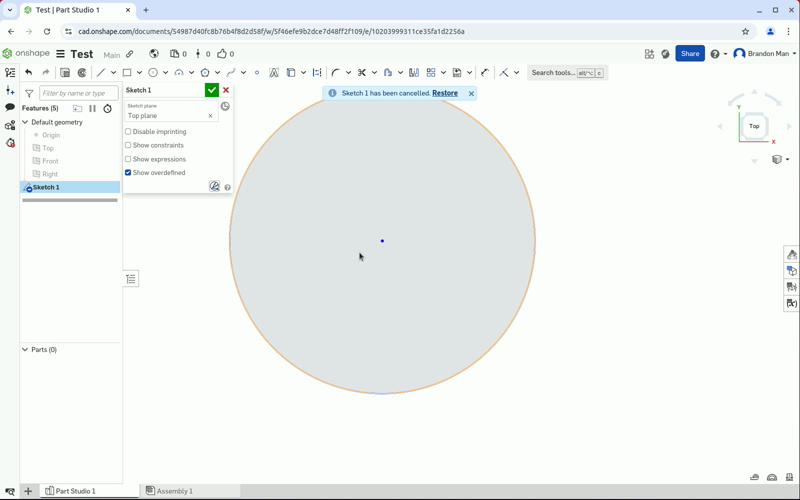
scroll(-6)
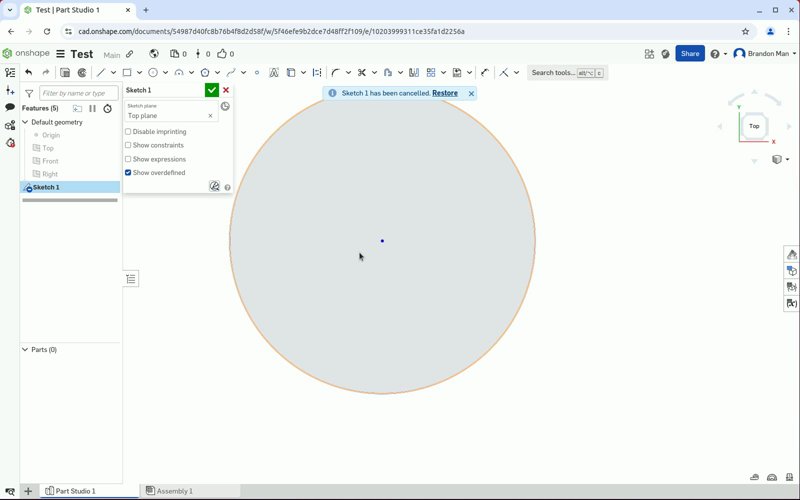
scroll(-6)
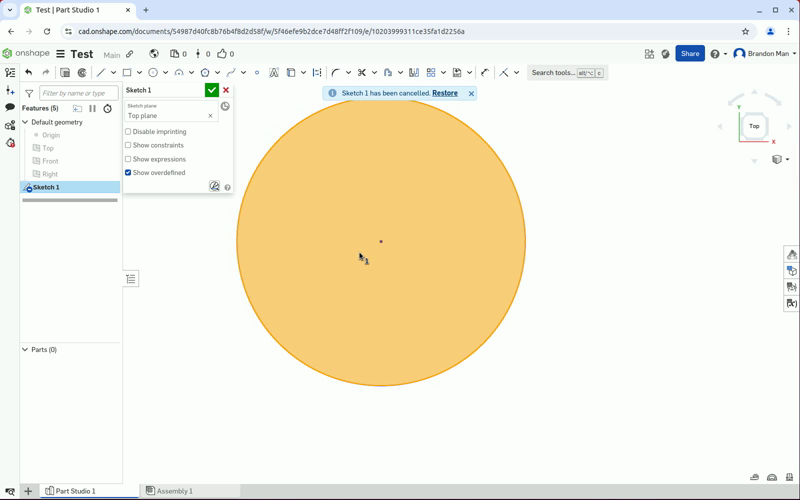
scroll(-6)
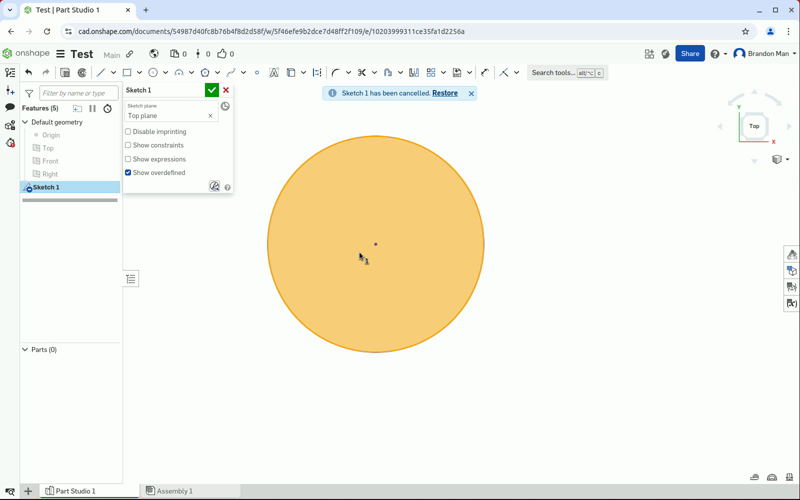
scroll(-6)
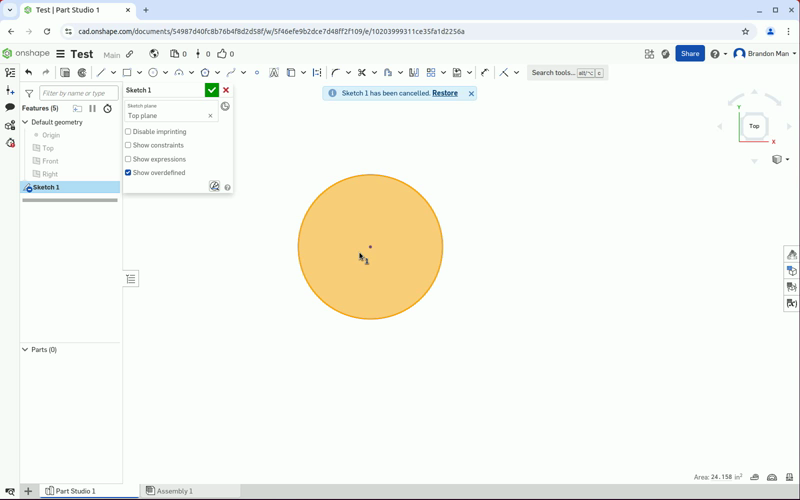
scroll(-6)
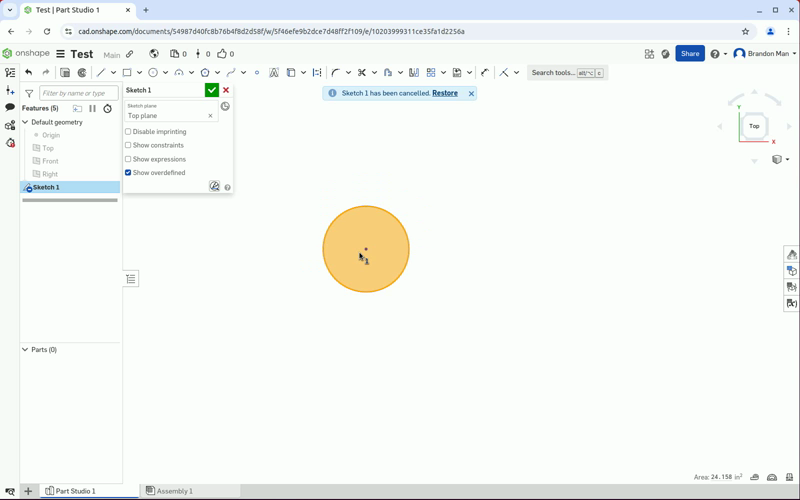
scroll(-6)
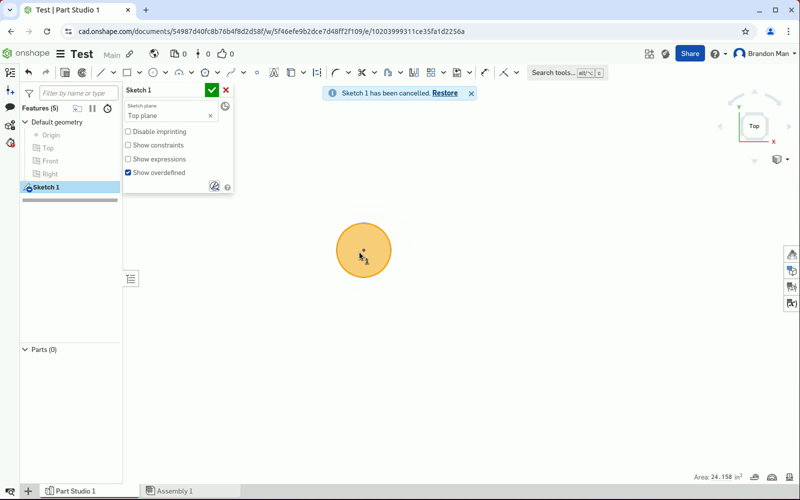
scroll(-6)
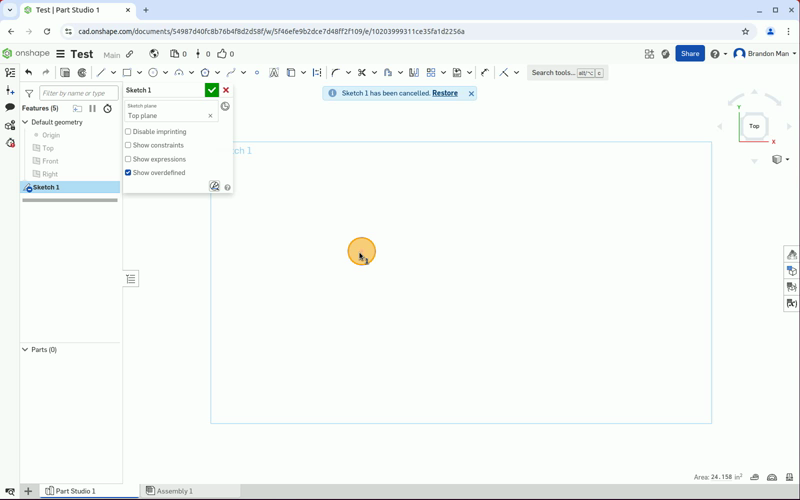
mouse_move(73, 352)
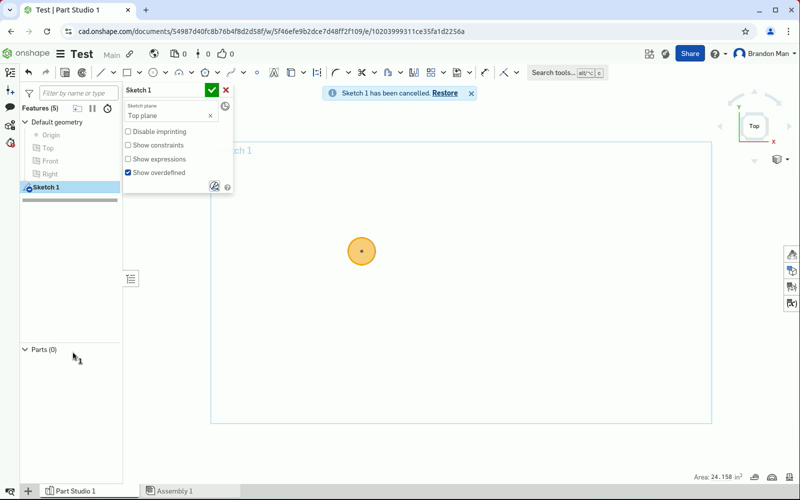
key(shift+y)
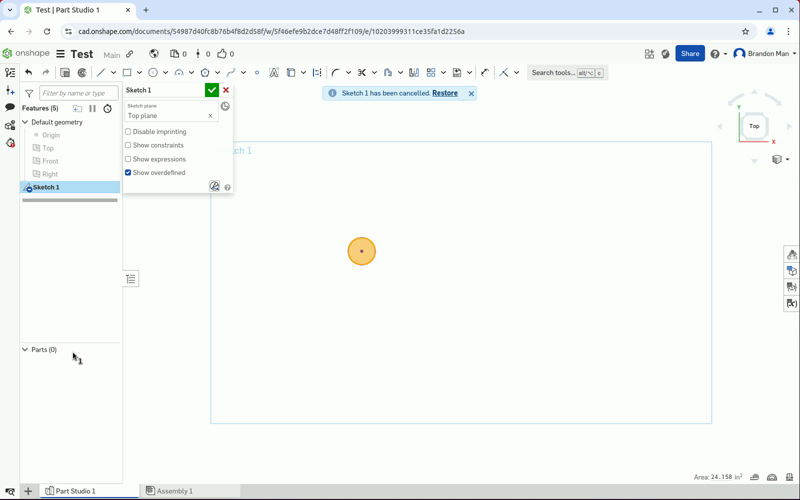
key(shift+e)
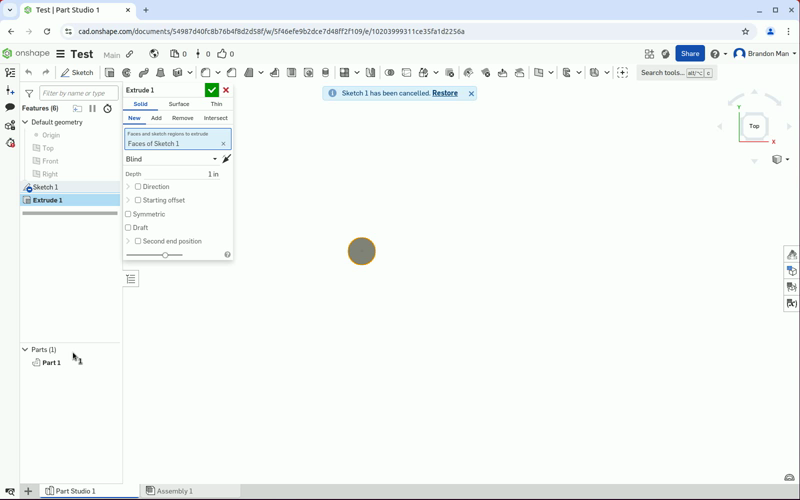
mouse_move(143, 106)
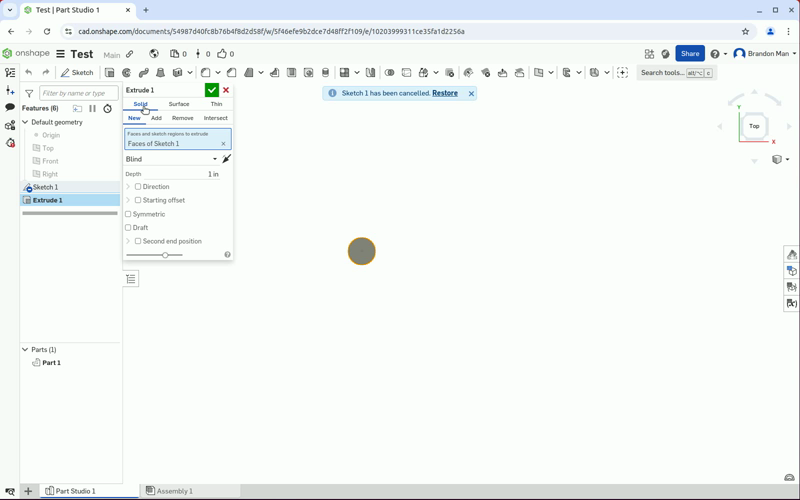
click(143, 106)
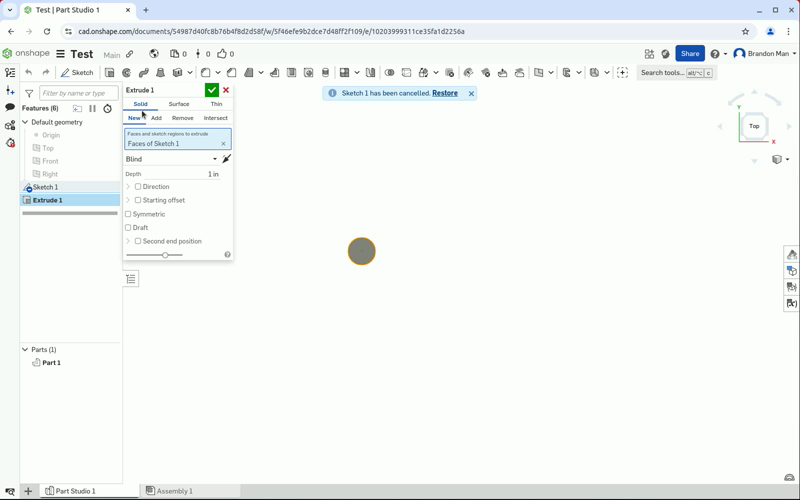
mouse_move(137, 120)
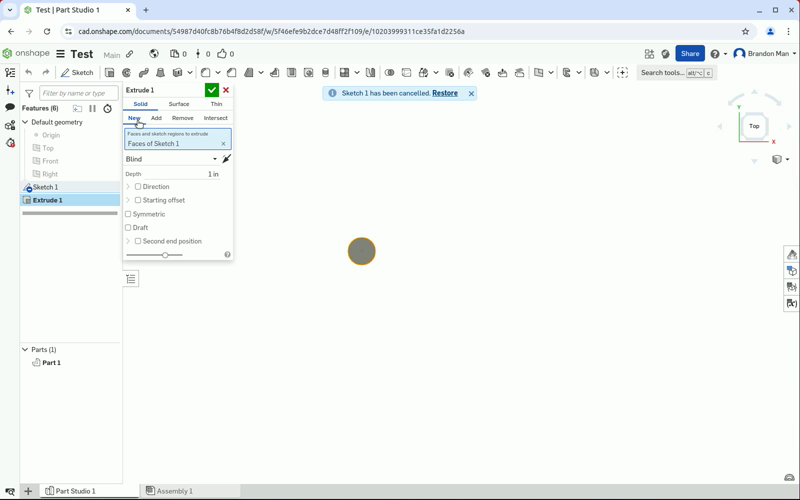
click(137, 120)
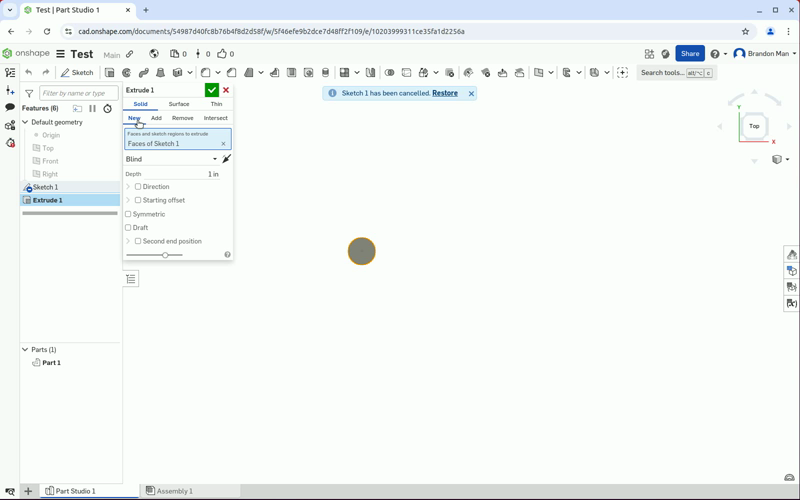
key(tab, 4)
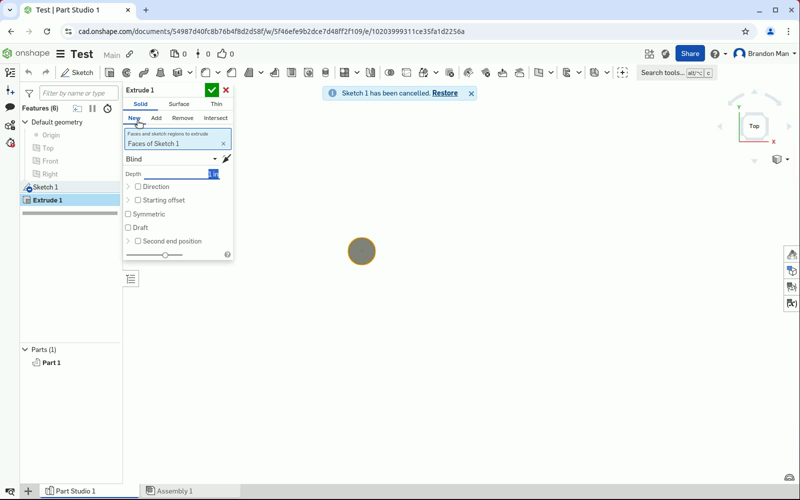
text(0.963)
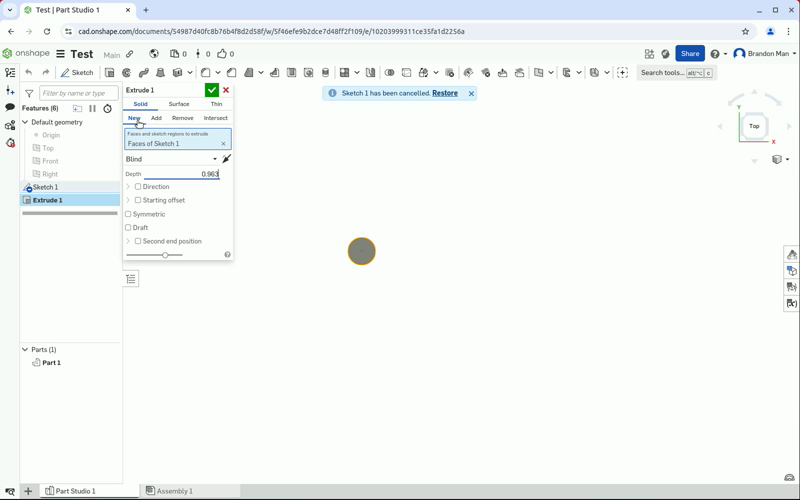
key(enter)
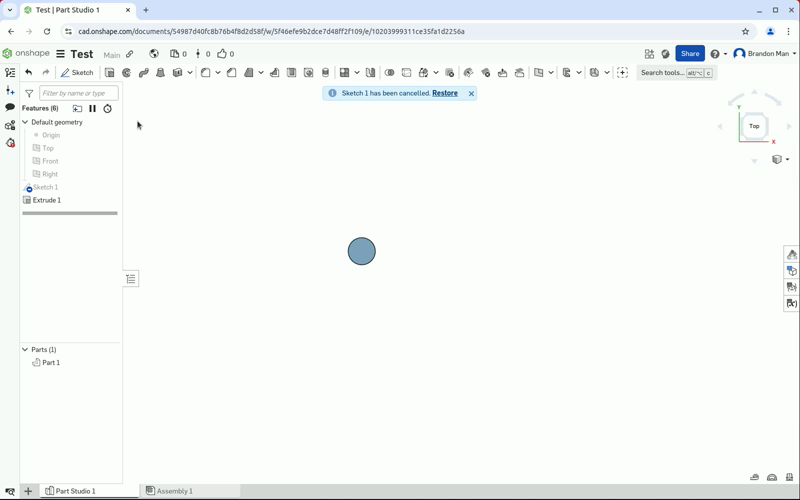
key(shift+h)
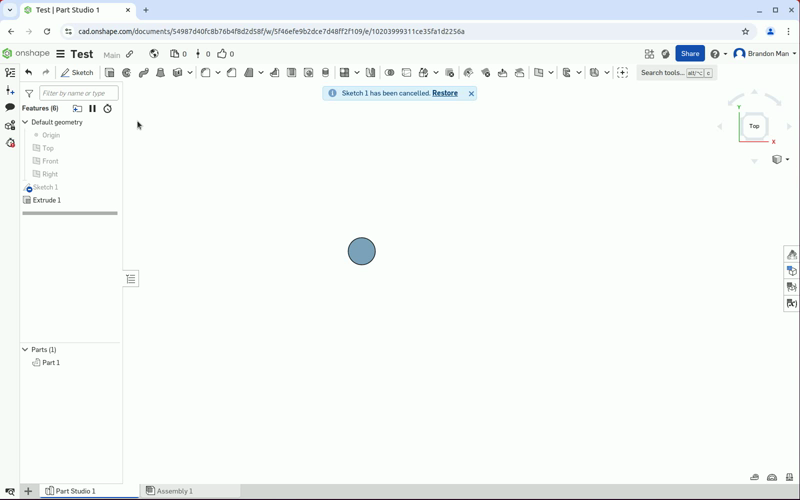
key(shift+h)
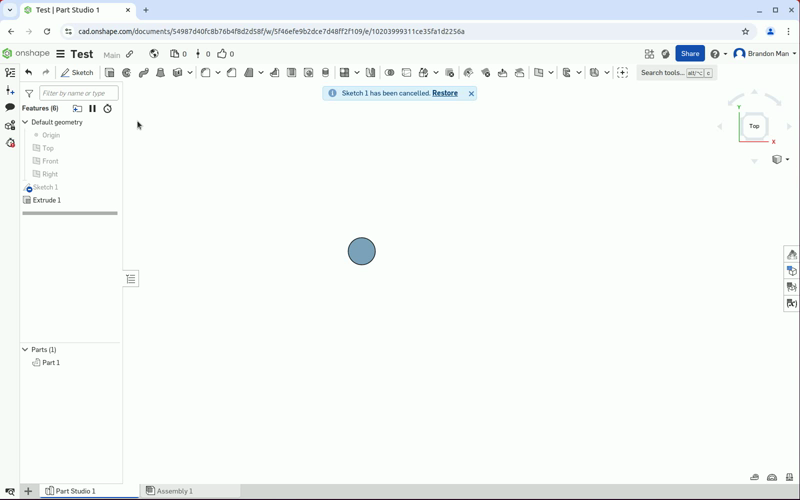
mouse_move(73, 189)
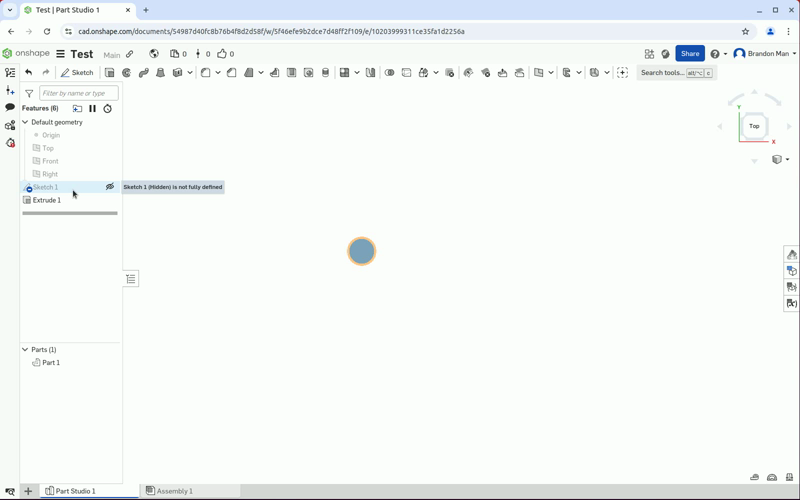
click(73, 189)
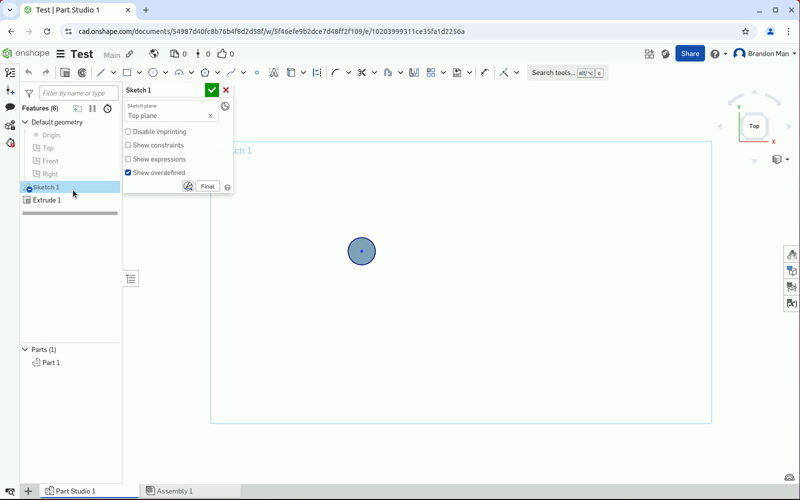
mouse_move(229, 92)
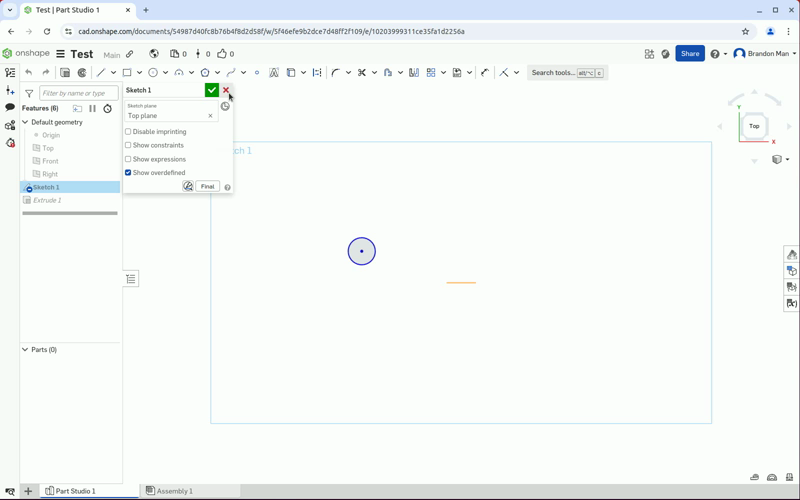
click(229, 92)
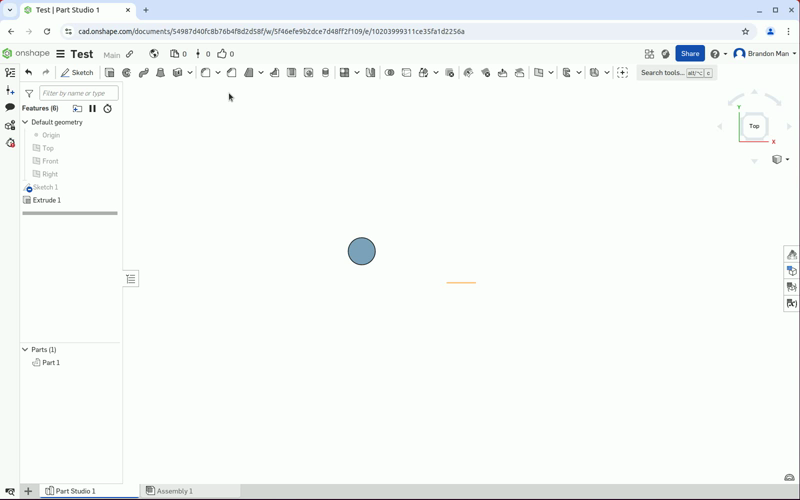
mouse_move(541, 75)
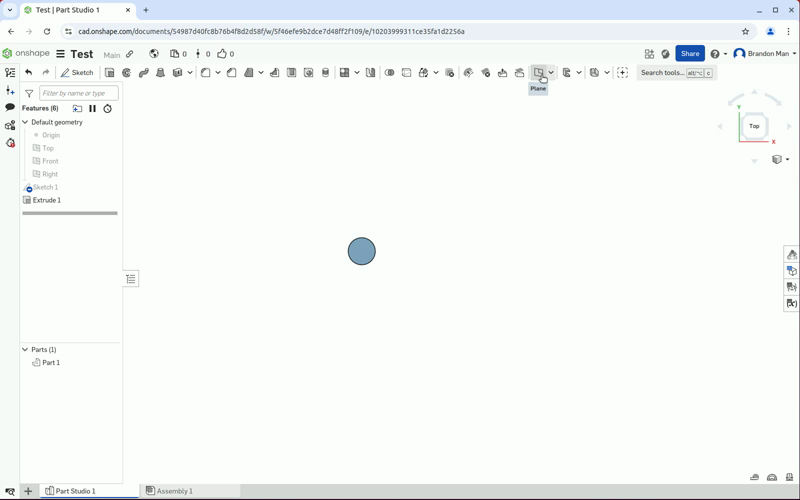
click(541, 75)
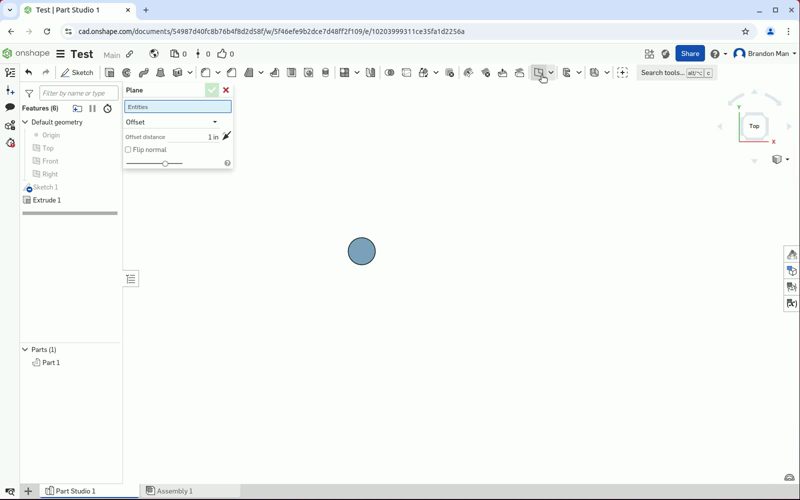
mouse_move(73, 150)
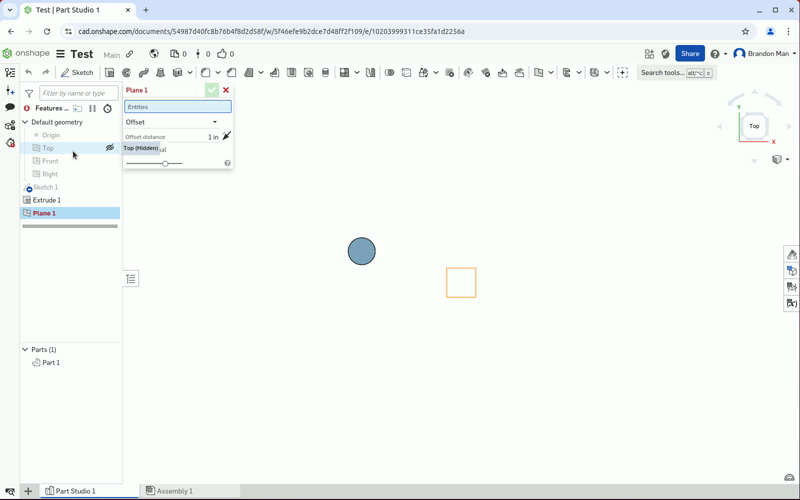
click(73, 150)
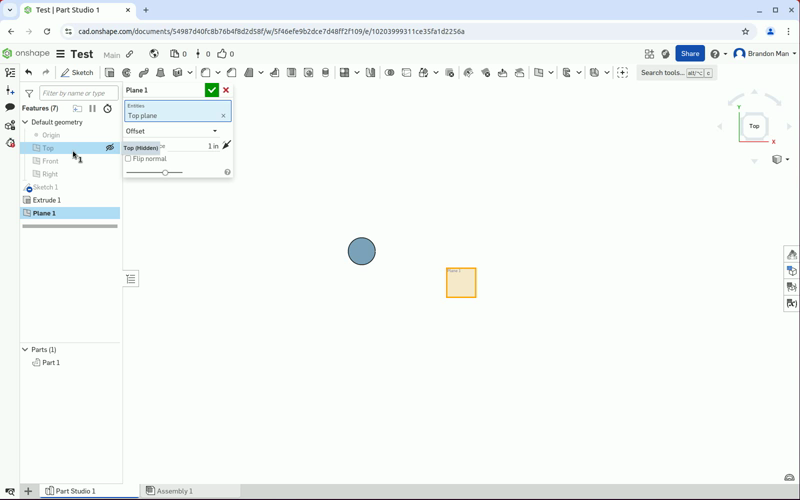
key(tab, 2)
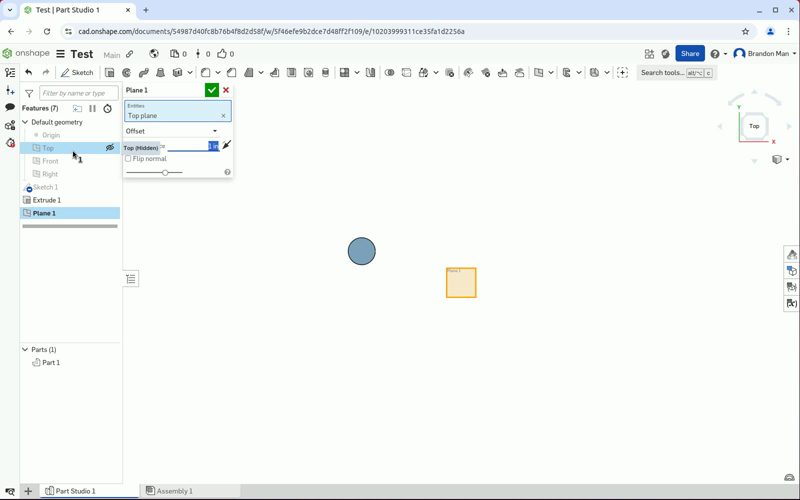
text(0.955)
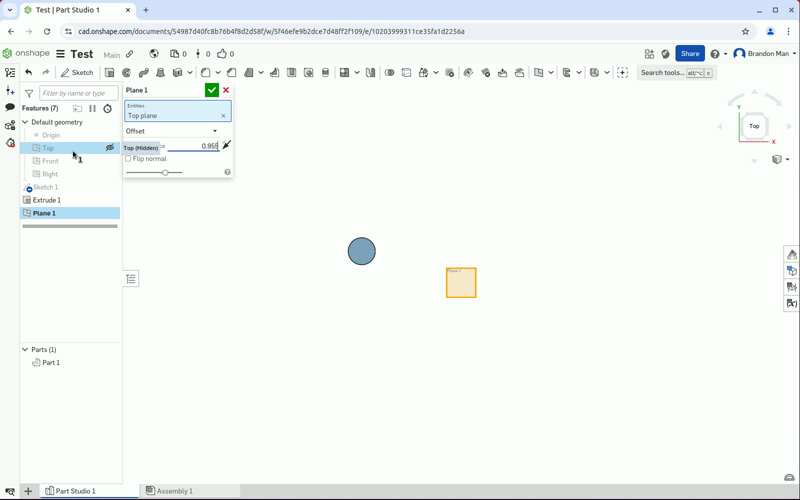
key(enter, 2)
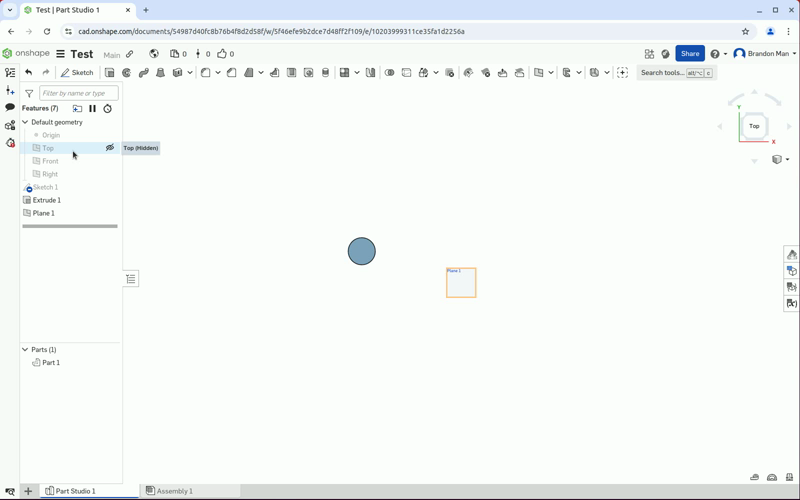
key(shift+s)
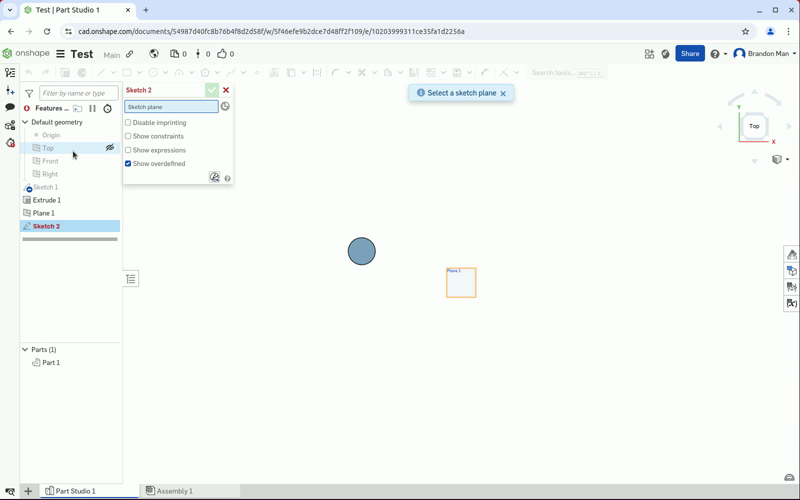
mouse_move(73, 215)
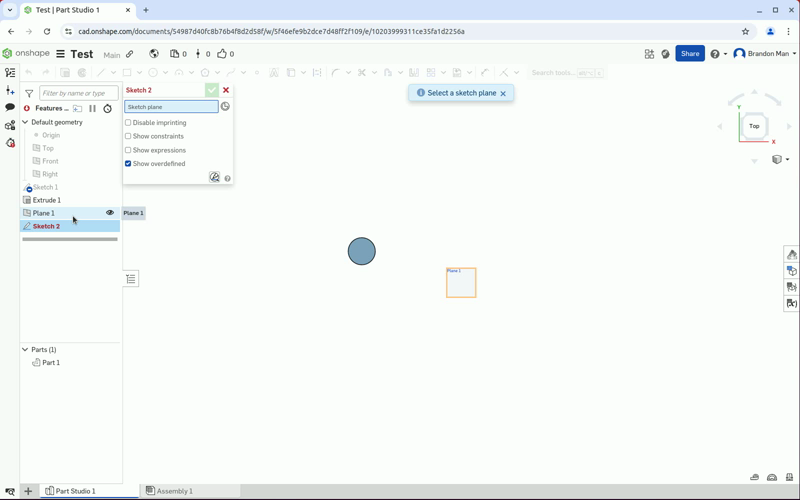
click(73, 215)
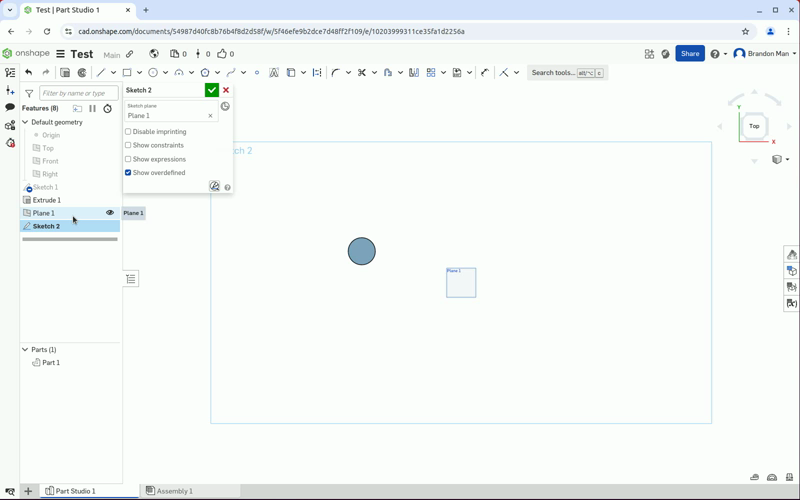
mouse_move(73, 352)
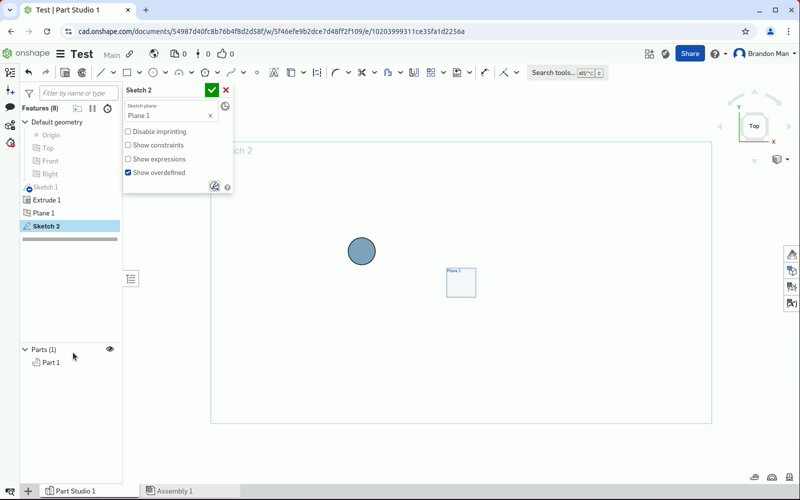
key(y)
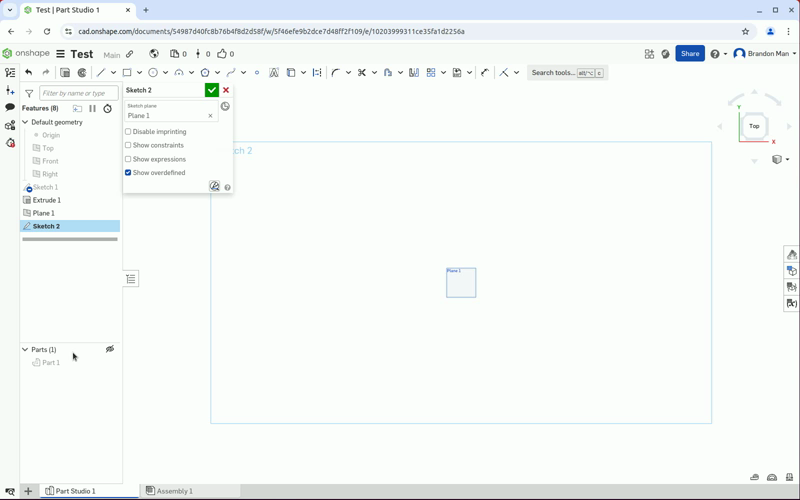
key(c)
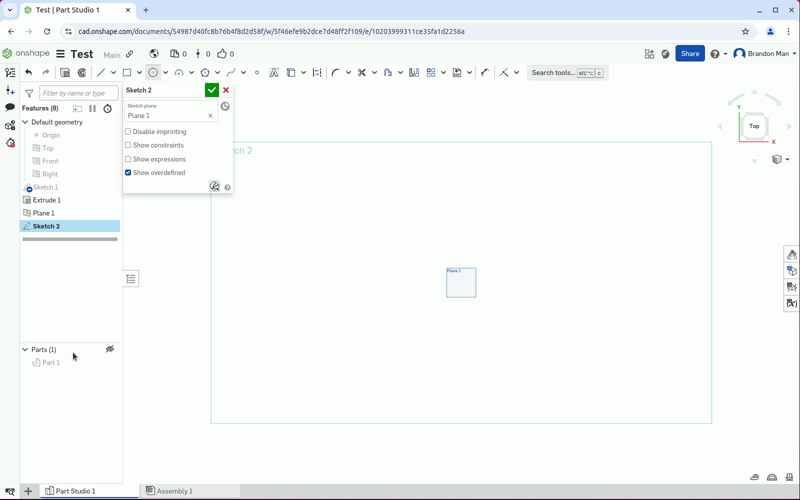
key_down(shift)
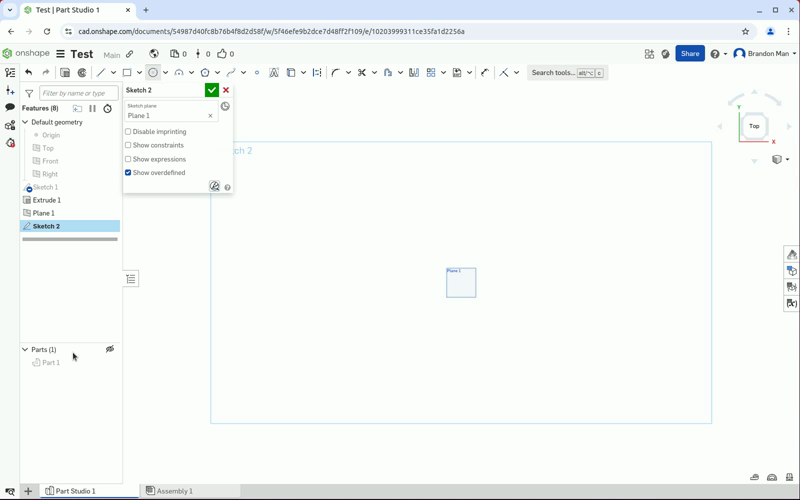
mouse_move(362, 251)
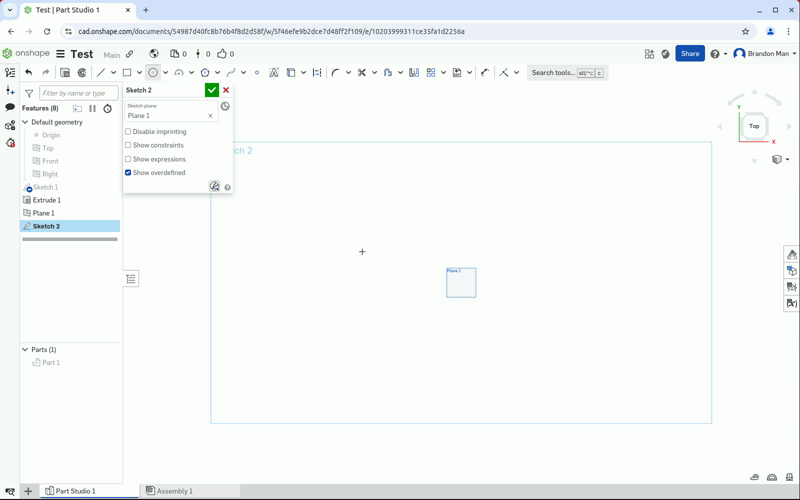
click(362, 251)
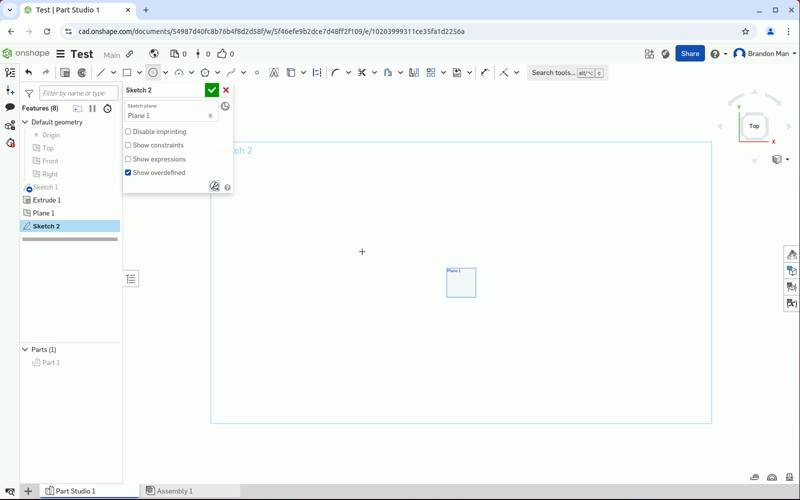
key_up(shift)
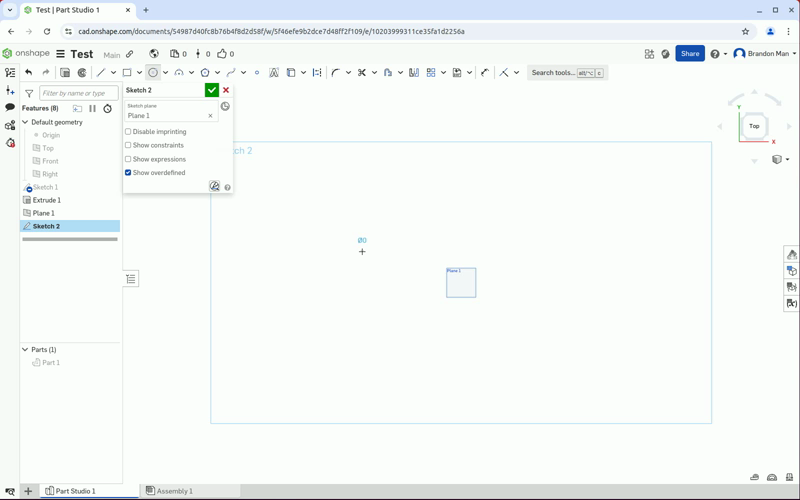
mouse_move(369, 251)
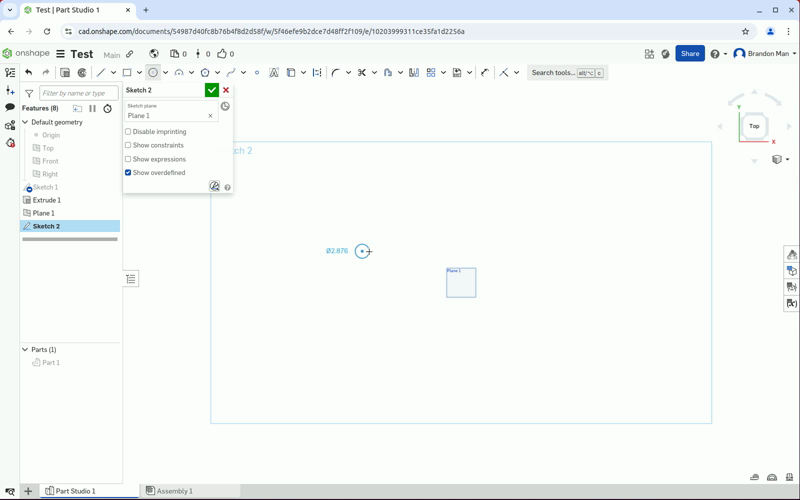
click(369, 251)
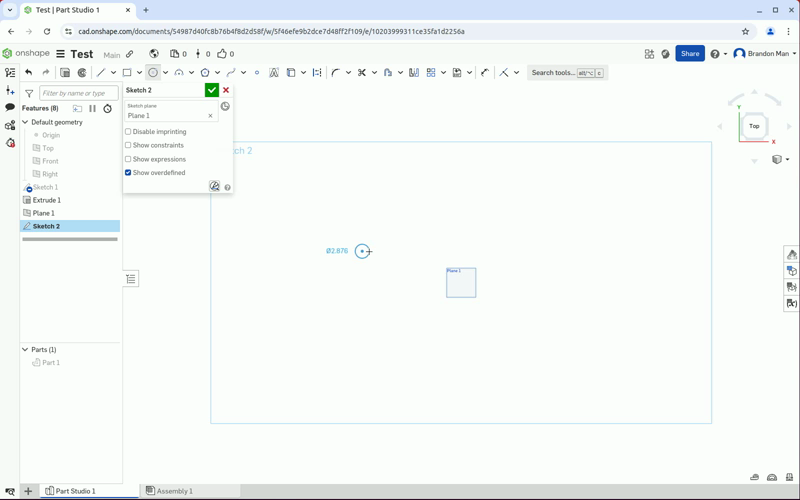
key(esc)
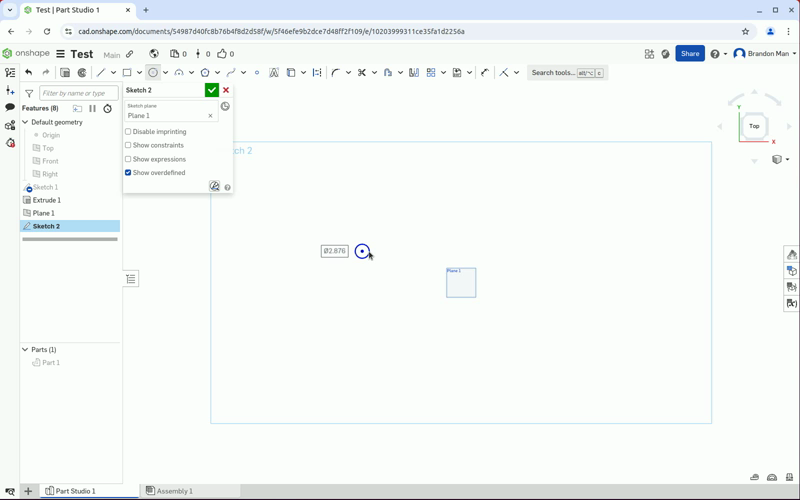
mouse_move(364, 251)
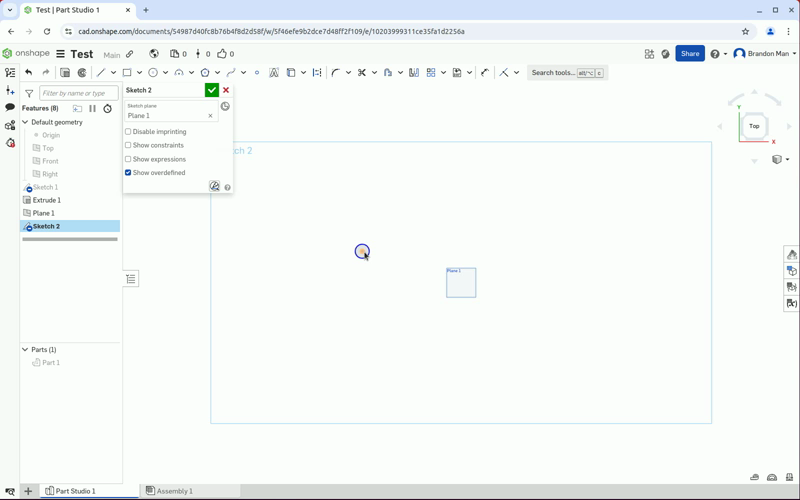
scroll(6)
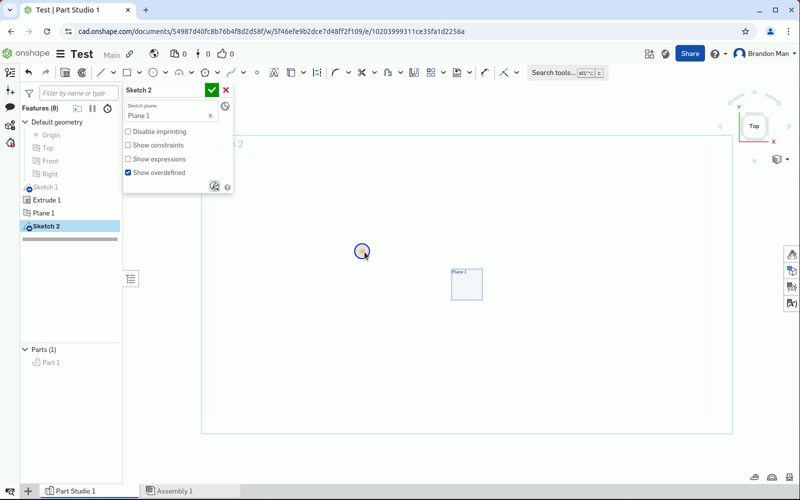
scroll(6)
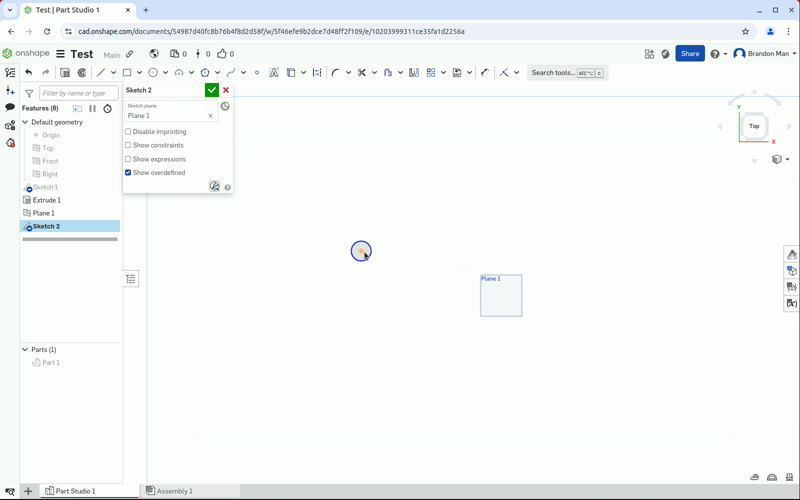
scroll(6)
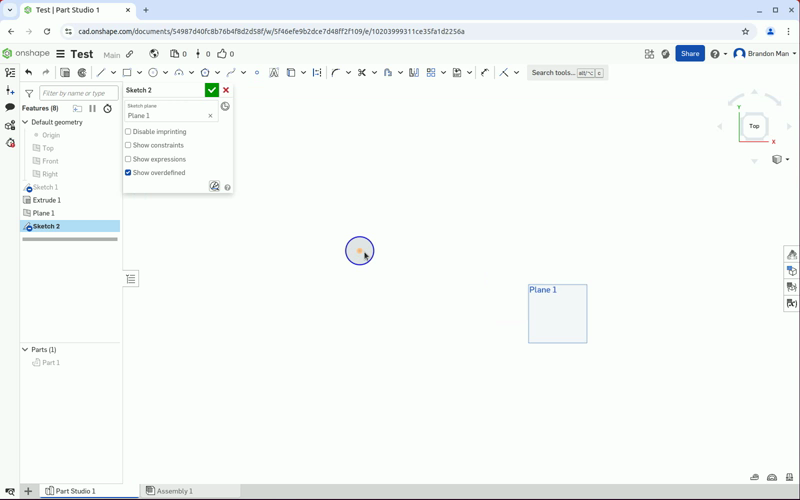
scroll(6)
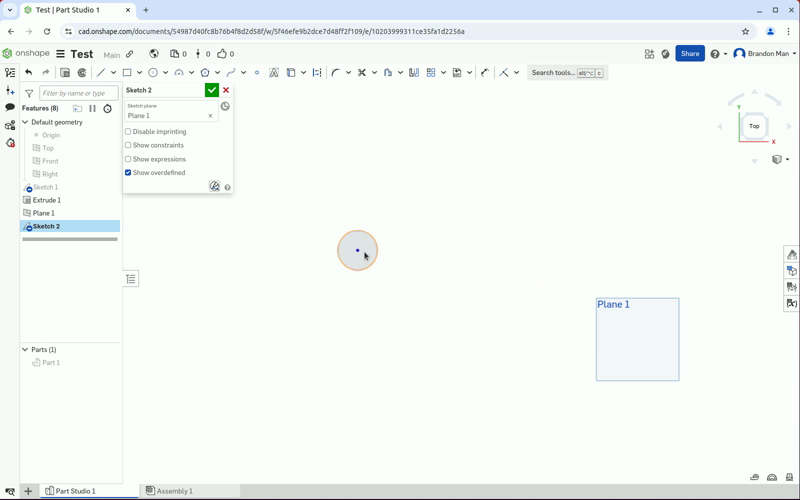
scroll(6)
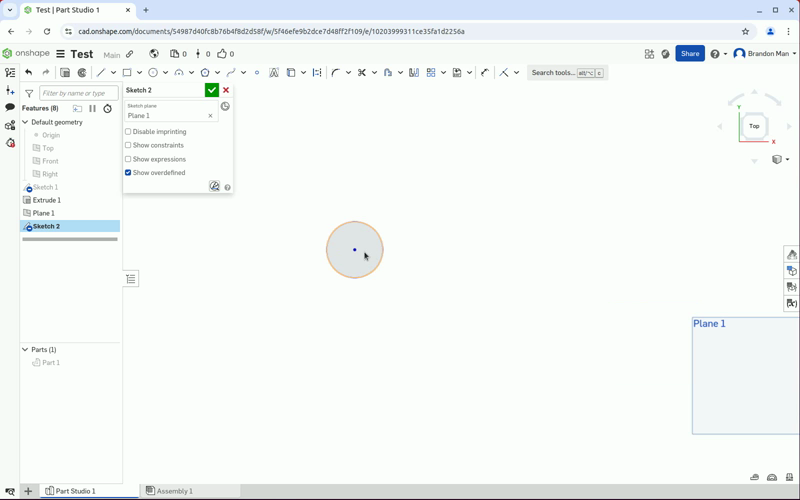
scroll(6)
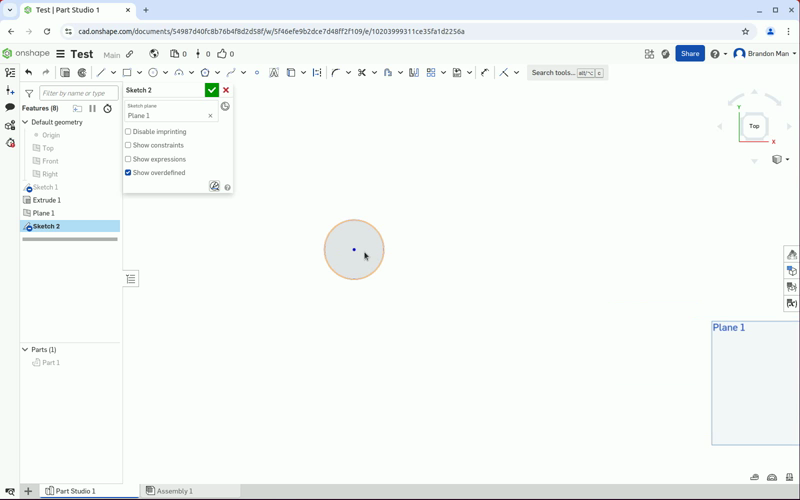
scroll(6)
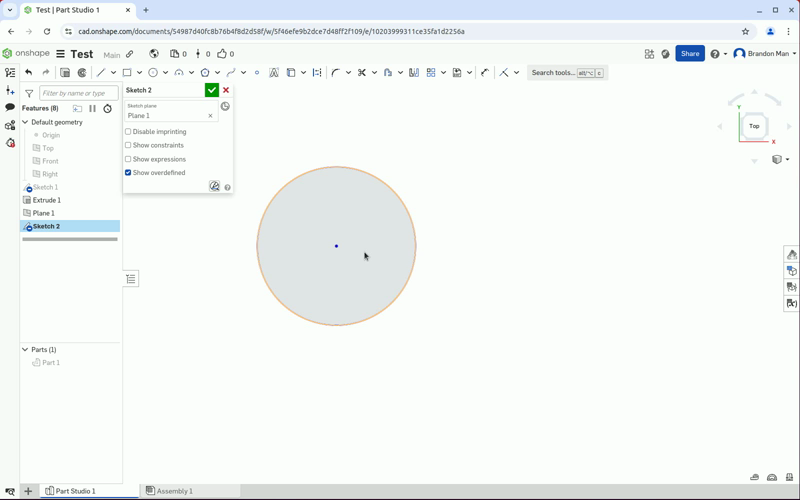
click(364, 251)
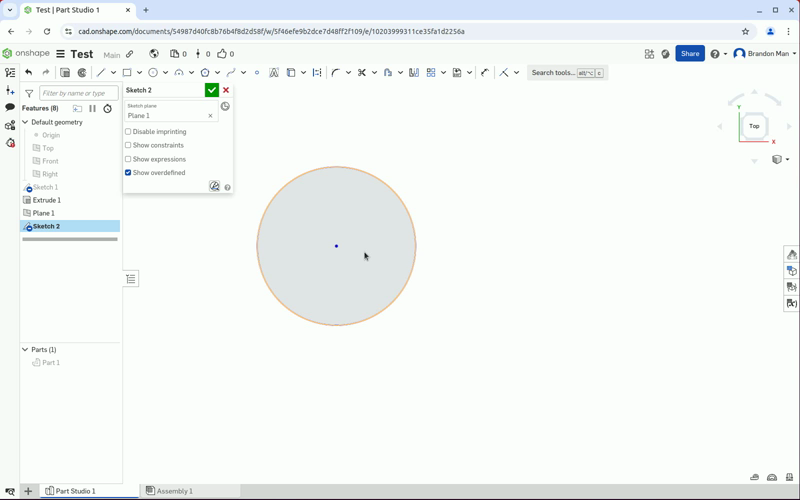
scroll(-6)
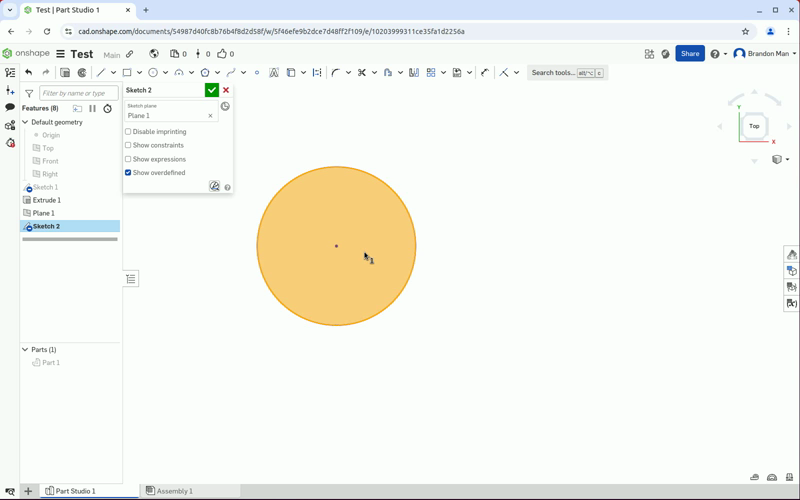
scroll(-6)
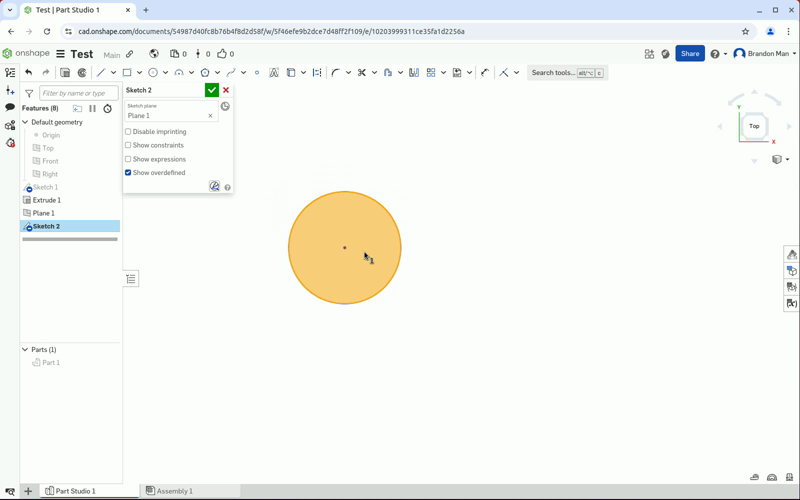
scroll(-6)
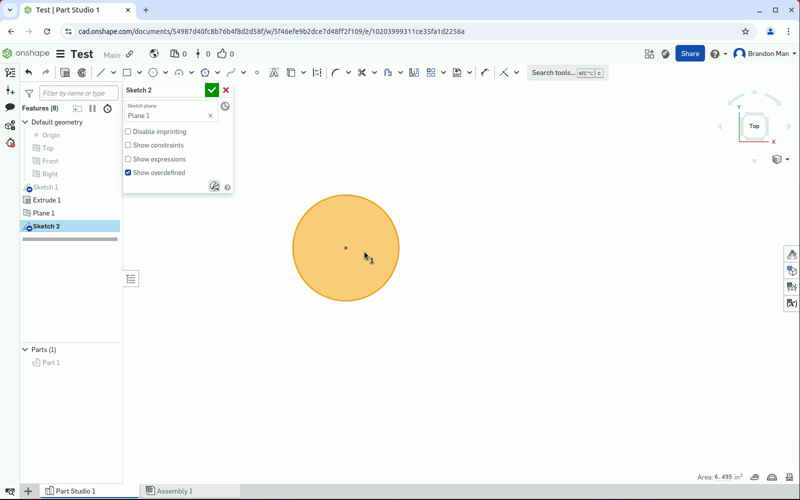
scroll(-6)
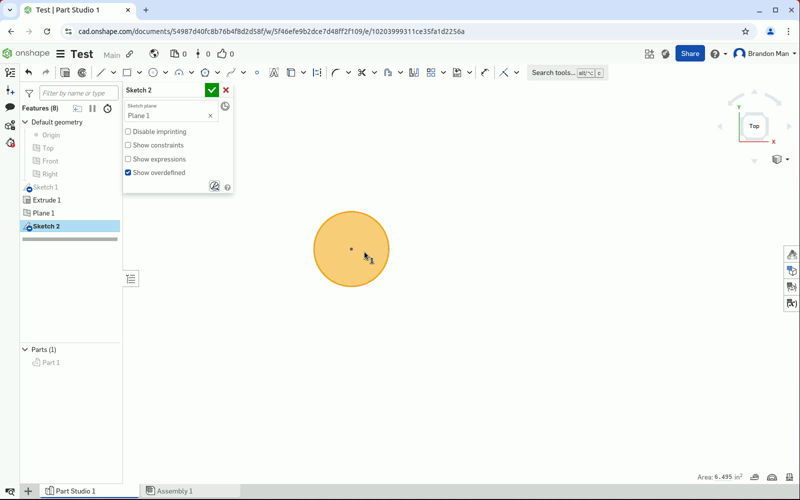
scroll(-6)
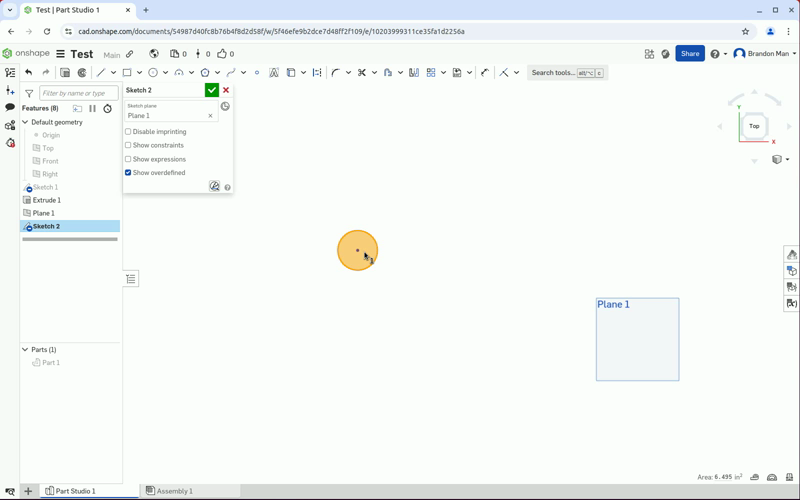
scroll(-6)
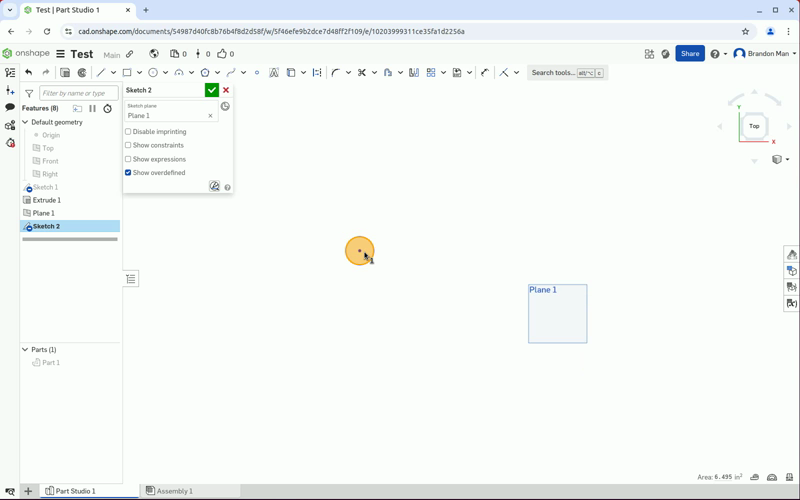
scroll(-6)
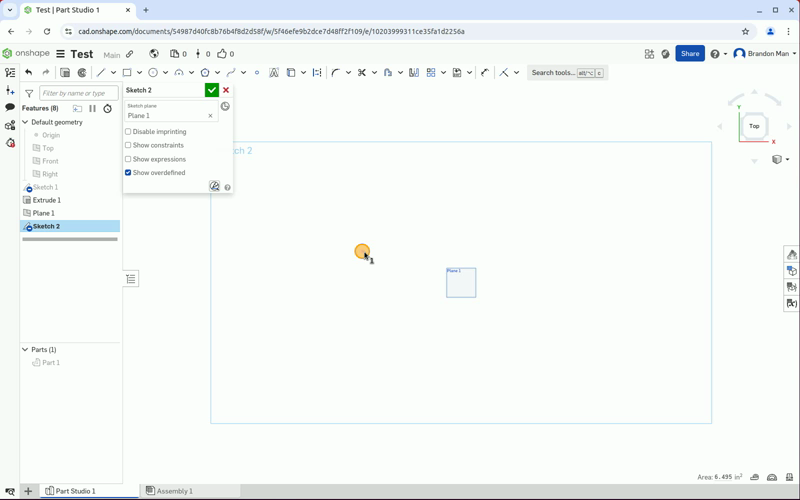
mouse_move(73, 352)
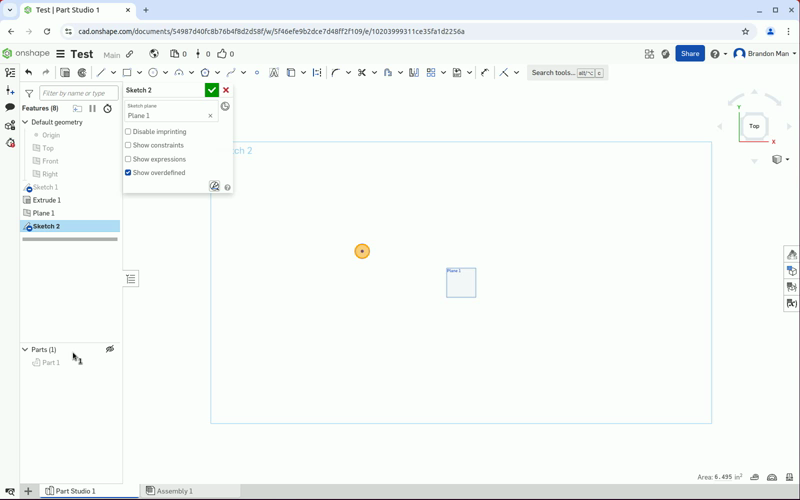
key(shift+y)
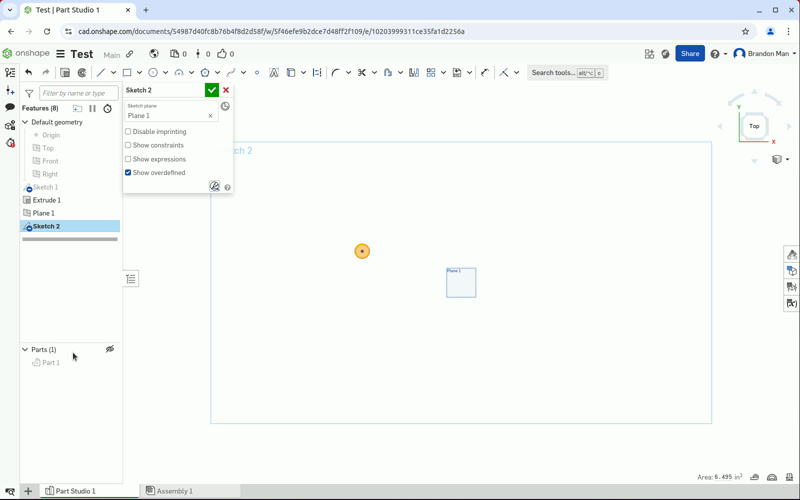
key(shift+e)
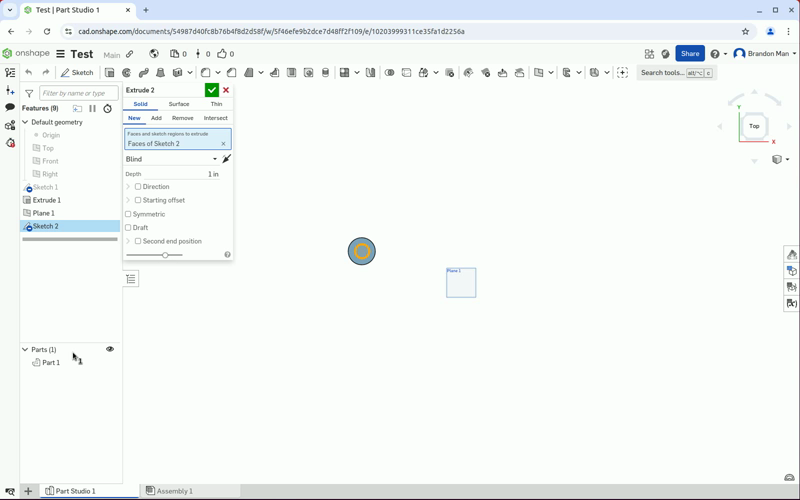
mouse_move(143, 106)
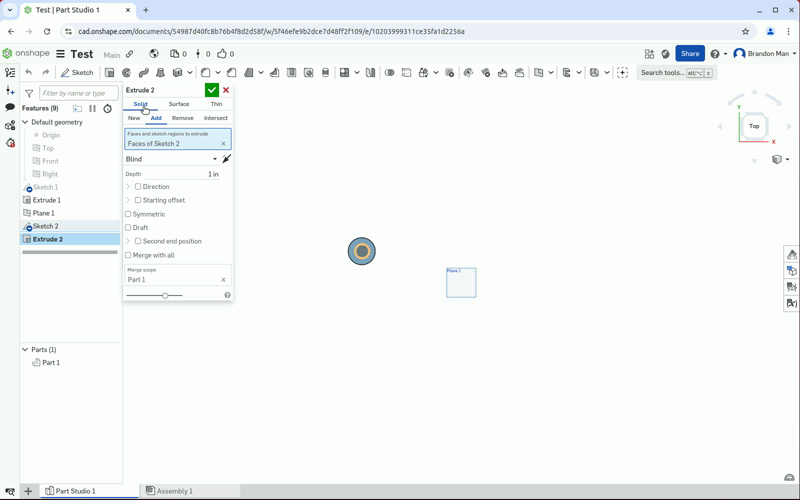
click(143, 106)
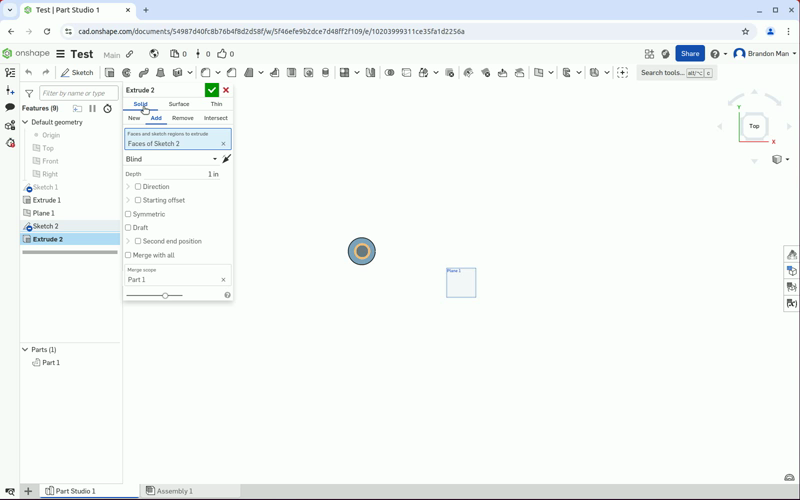
mouse_move(137, 120)
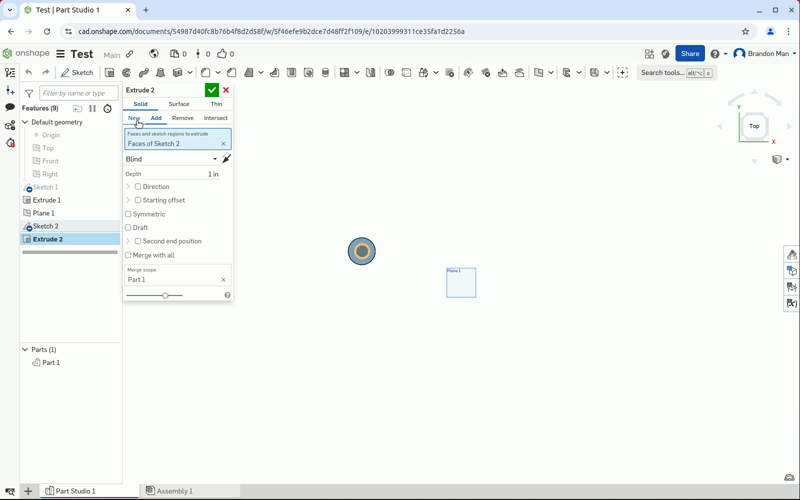
click(137, 120)
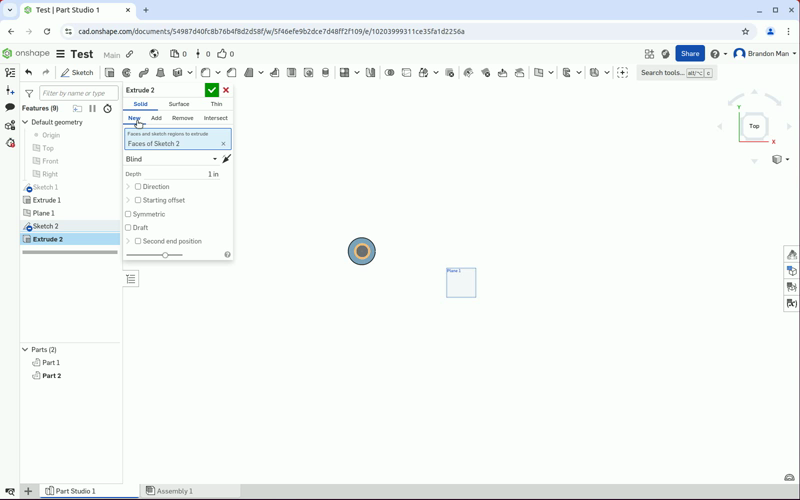
key(tab, 4)
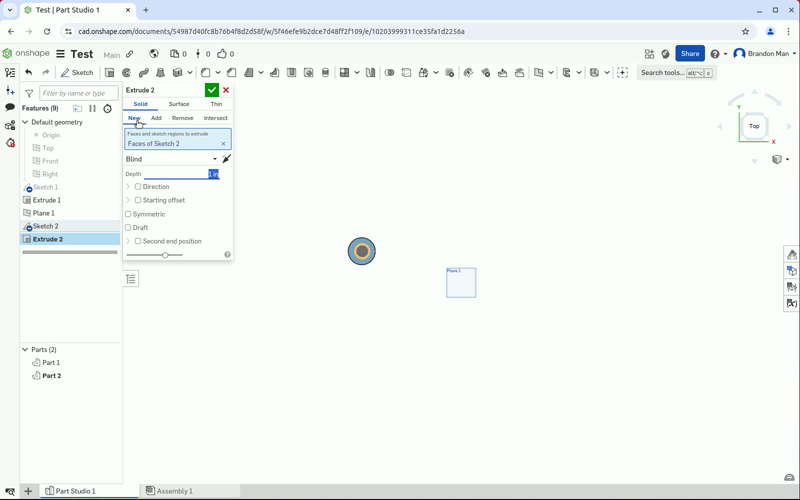
text(0.241)
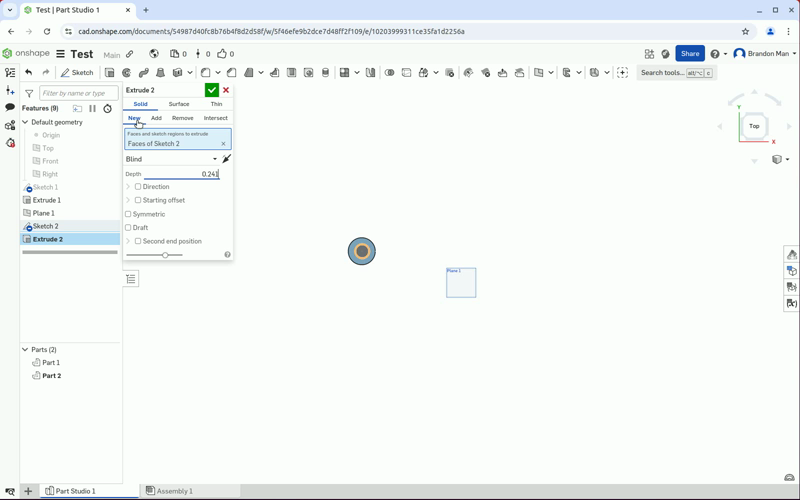
key(enter)
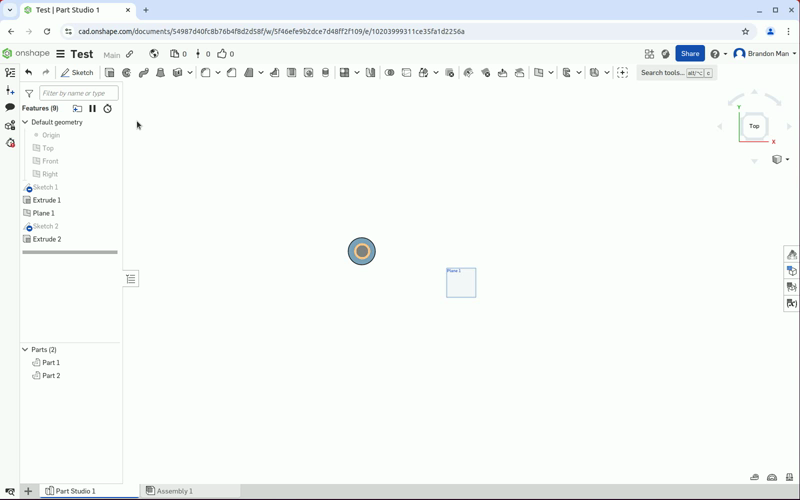
key(shift+h)
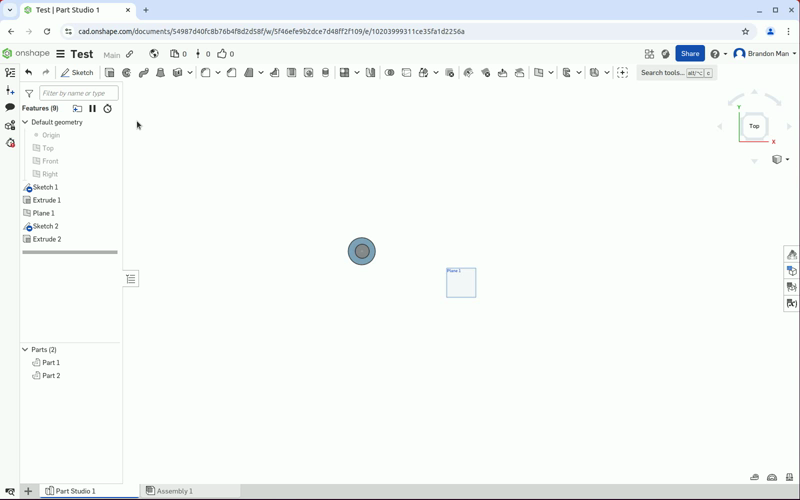
key(shift+h)
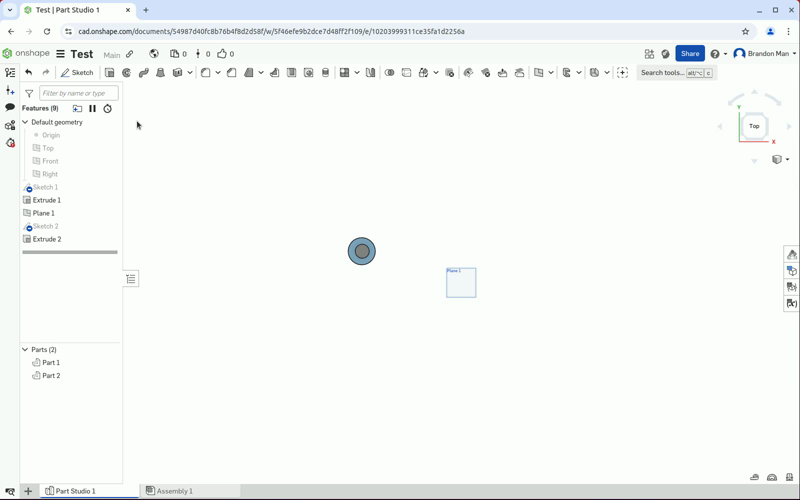
mouse_move(73, 189)
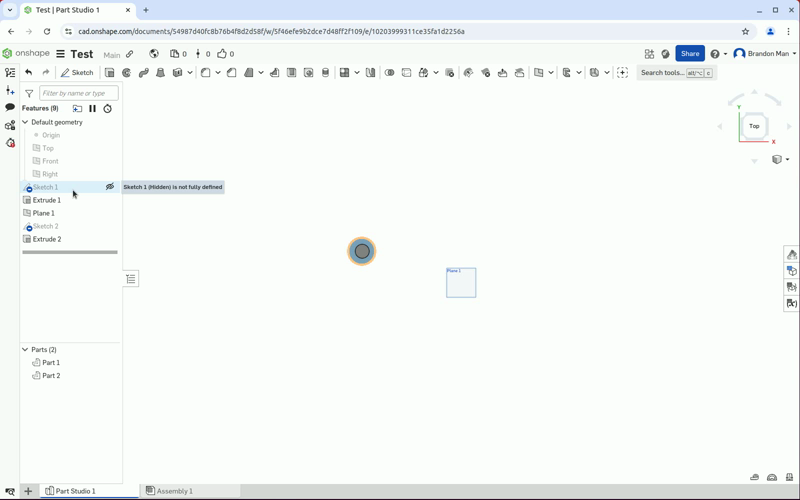
click(73, 189)
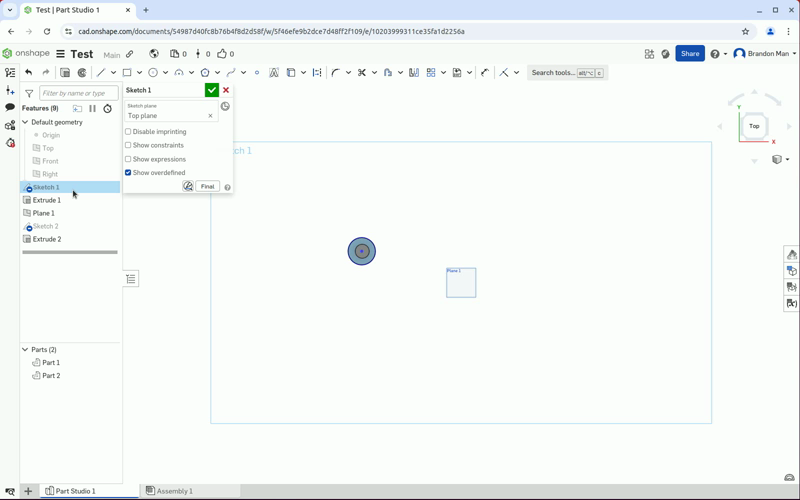
mouse_move(229, 92)
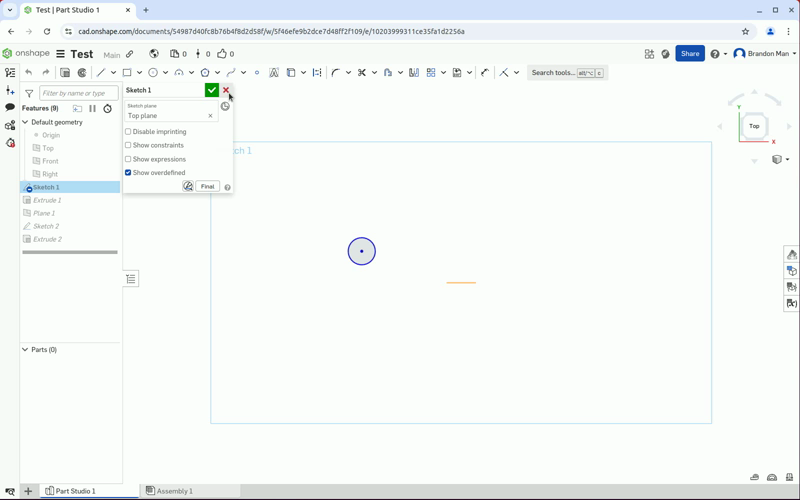
click(229, 92)
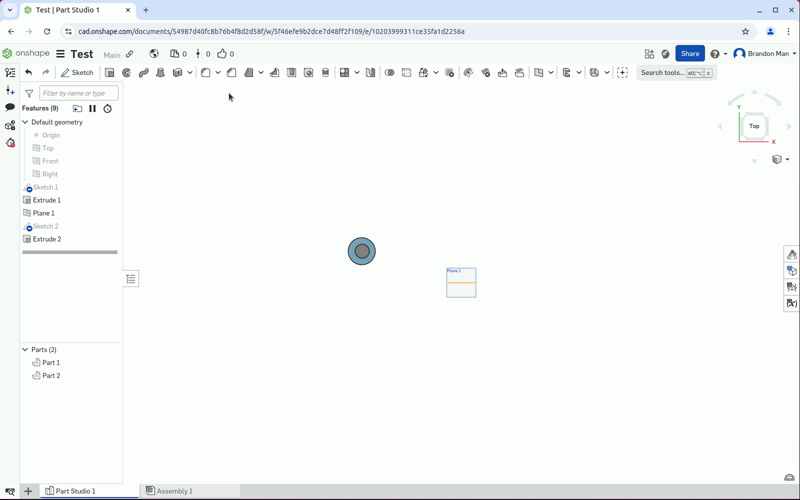
mouse_move(541, 75)
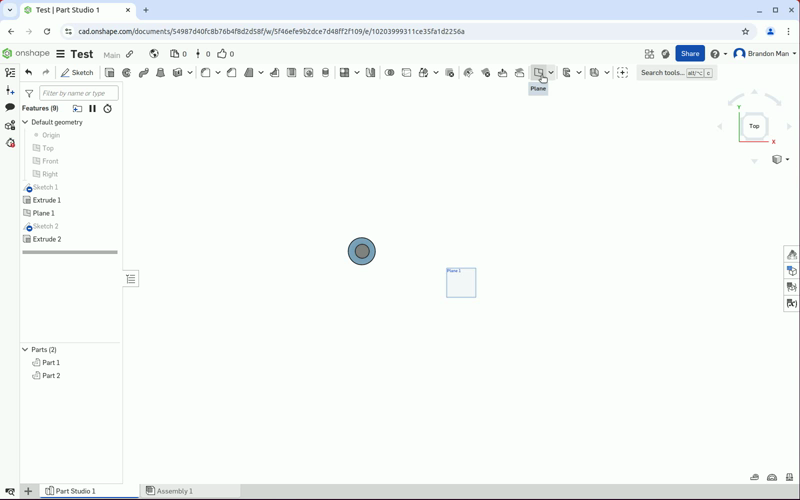
click(541, 75)
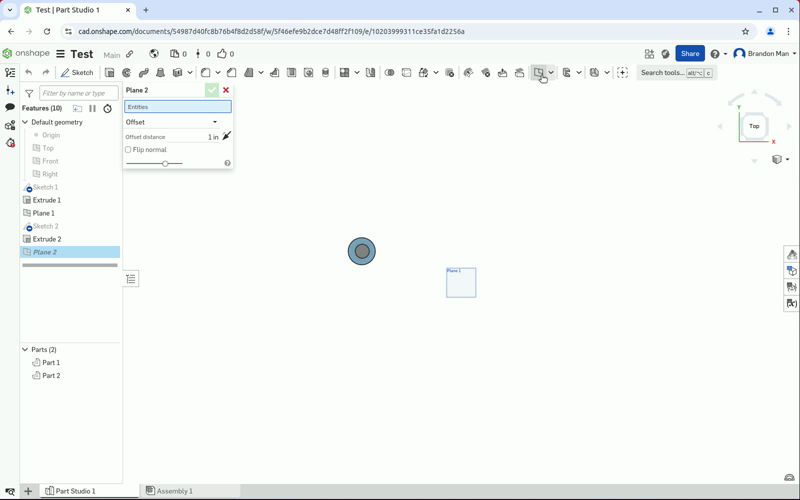
mouse_move(73, 150)
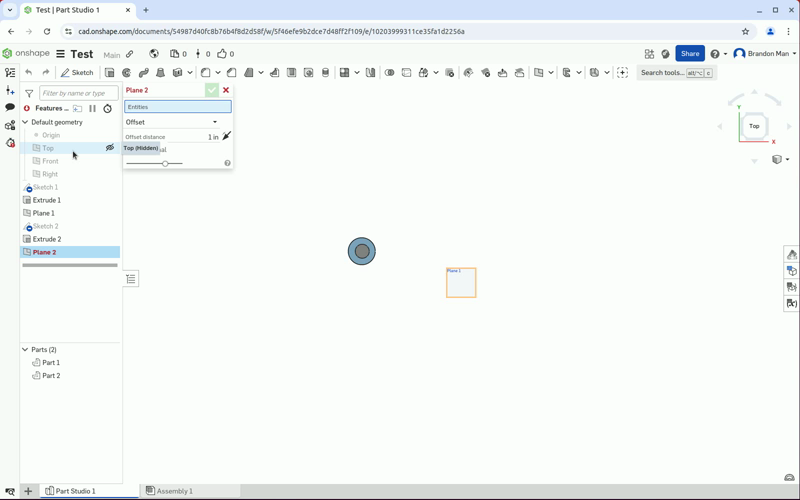
click(73, 150)
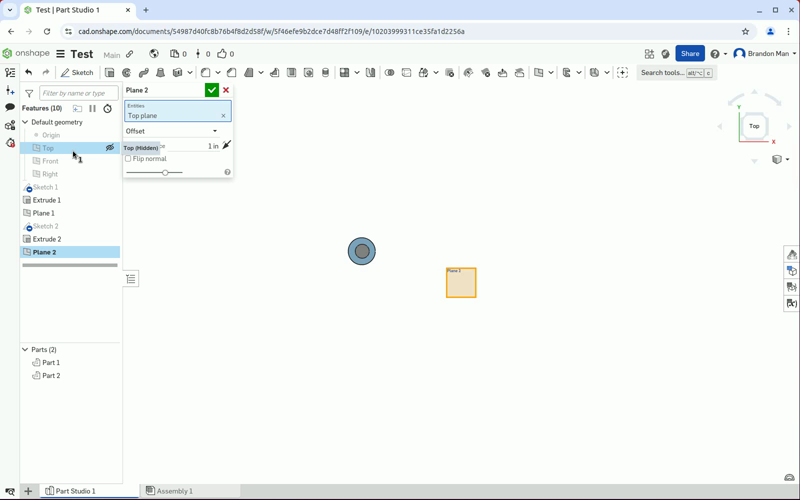
key(tab, 2)
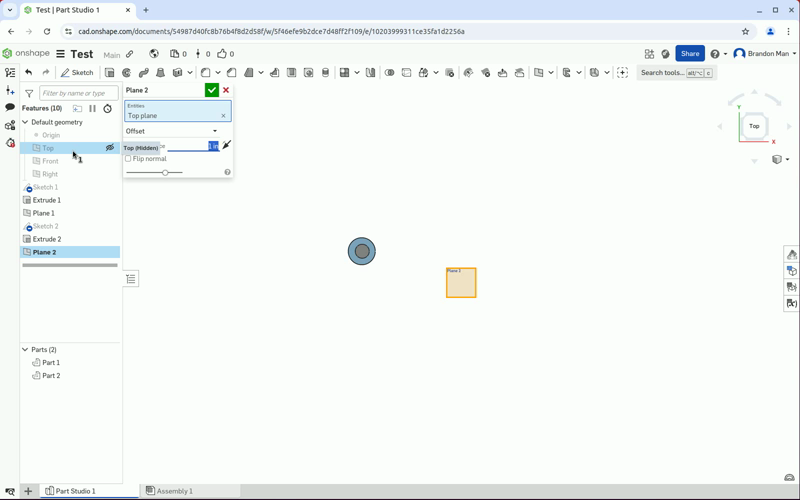
text(1.448)
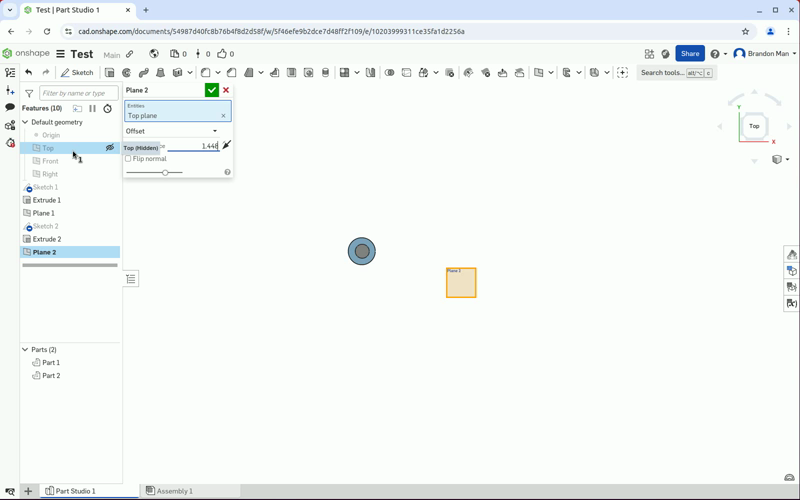
key(enter, 2)
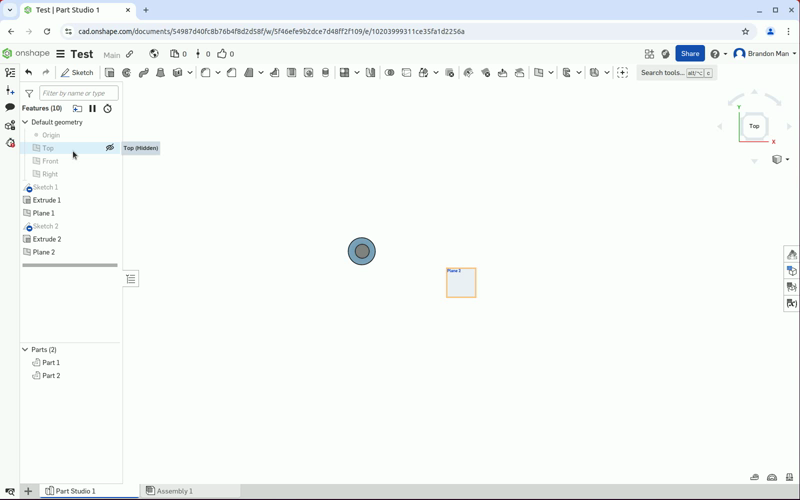
key(shift+s)
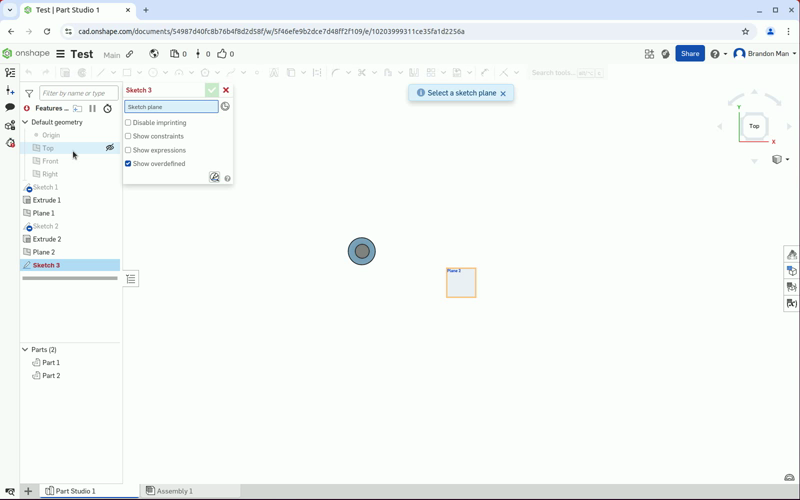
mouse_move(73, 254)
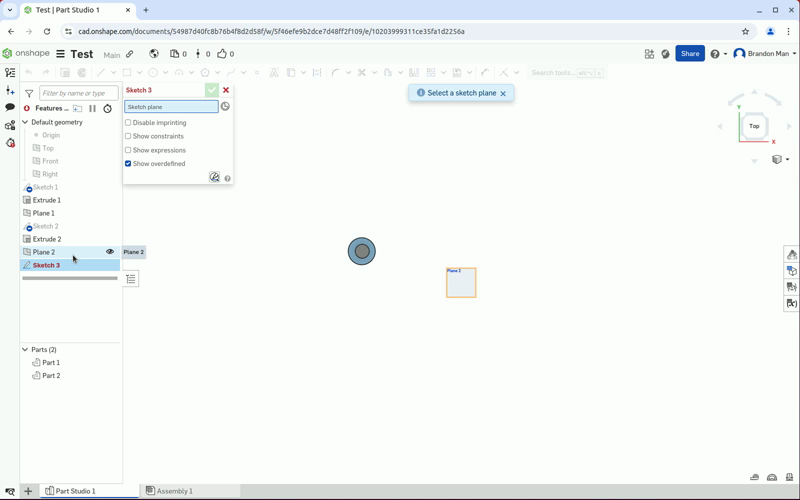
click(73, 254)
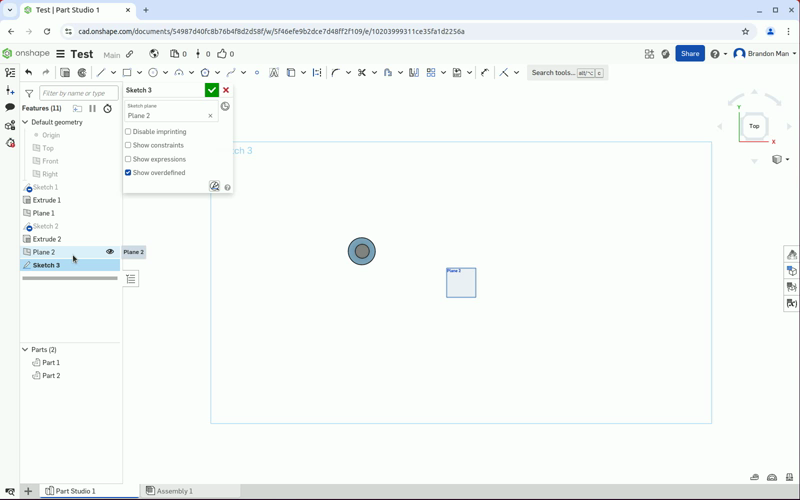
mouse_move(73, 352)
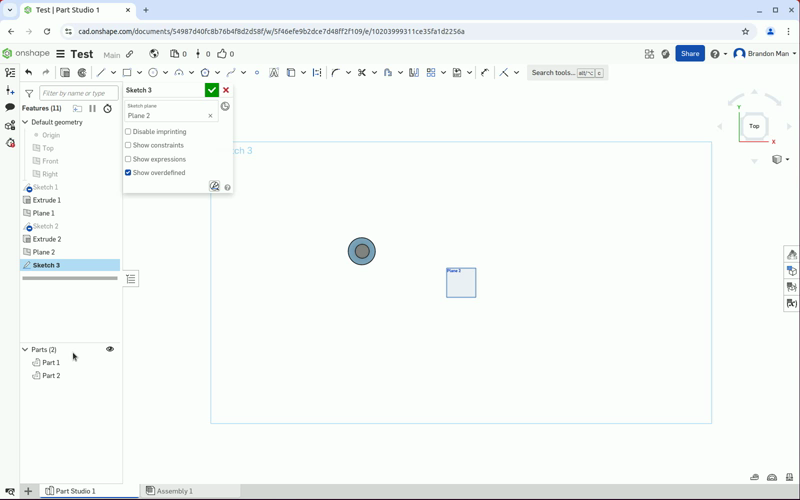
key(y)
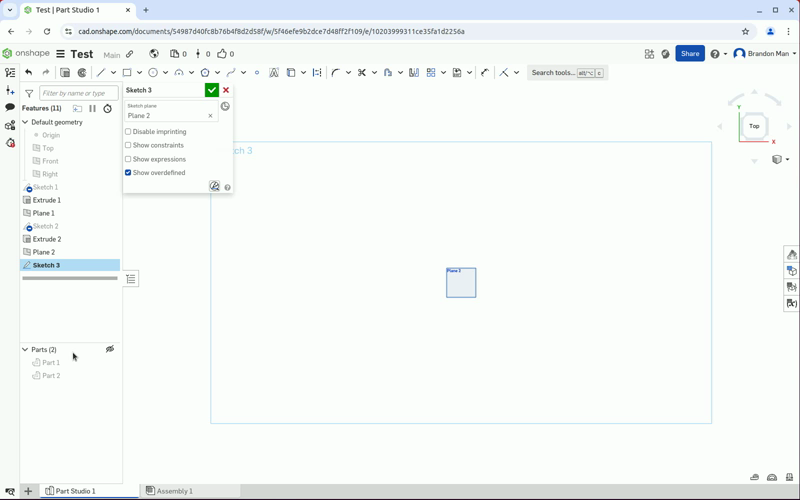
key(c)
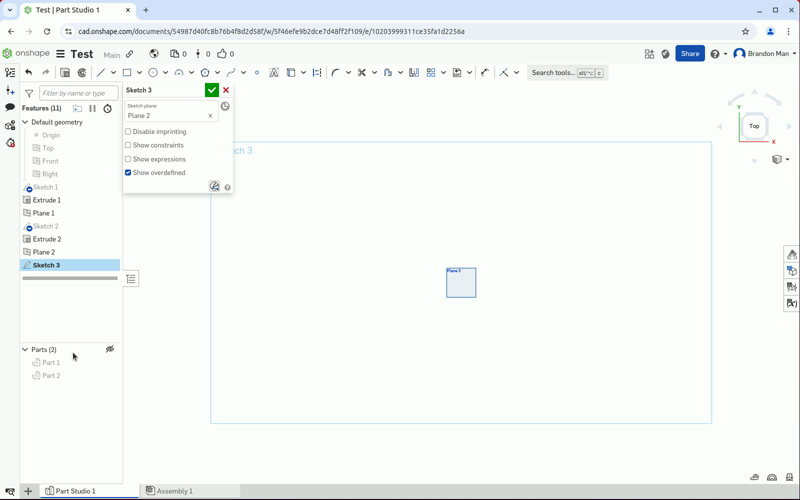
key_down(shift)
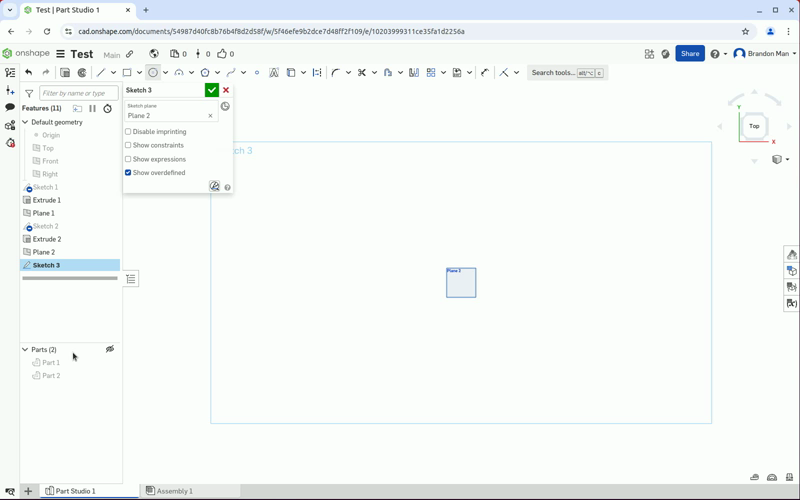
mouse_move(361, 251)
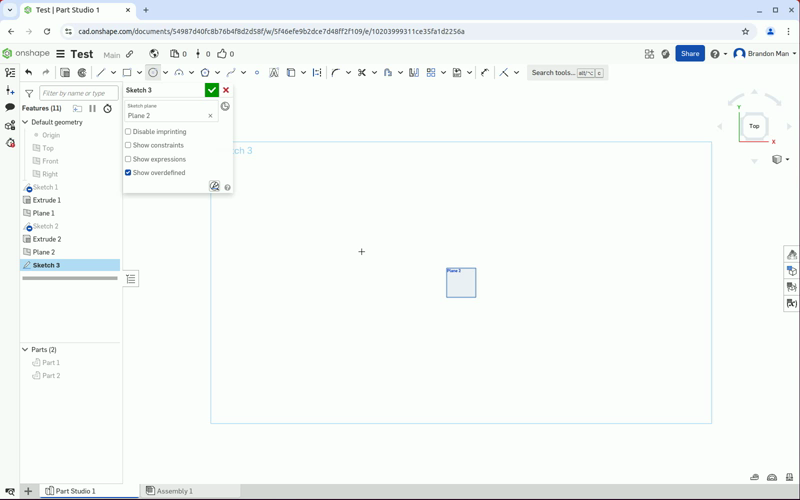
click(361, 251)
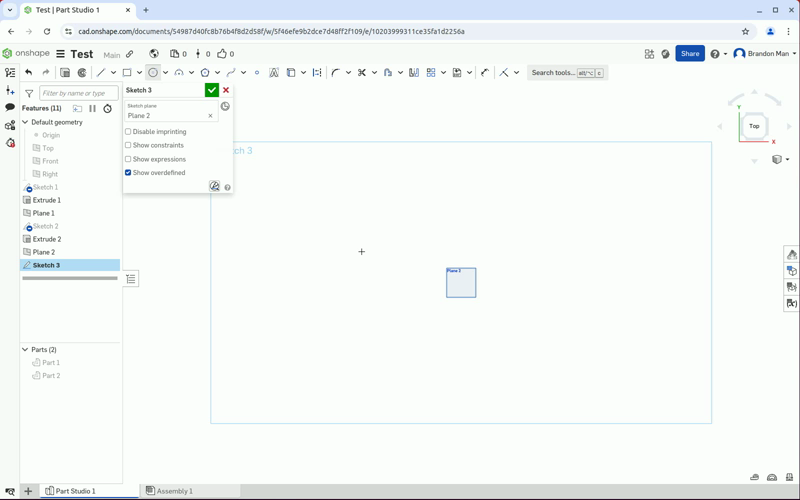
key_up(shift)
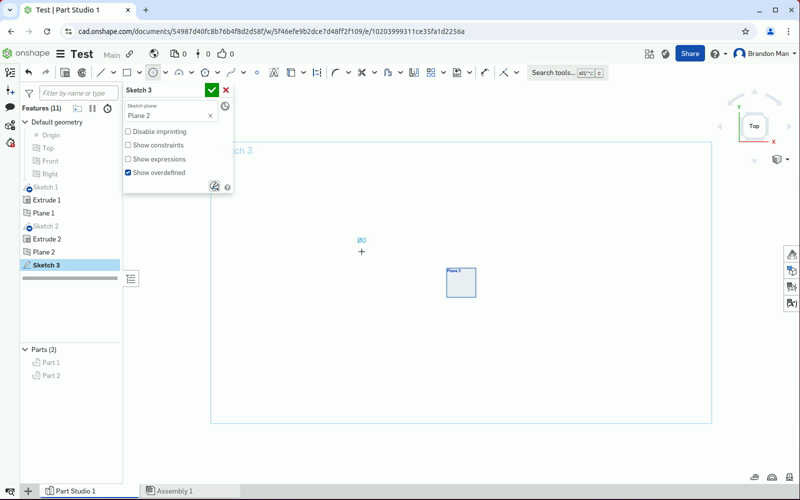
mouse_move(365, 251)
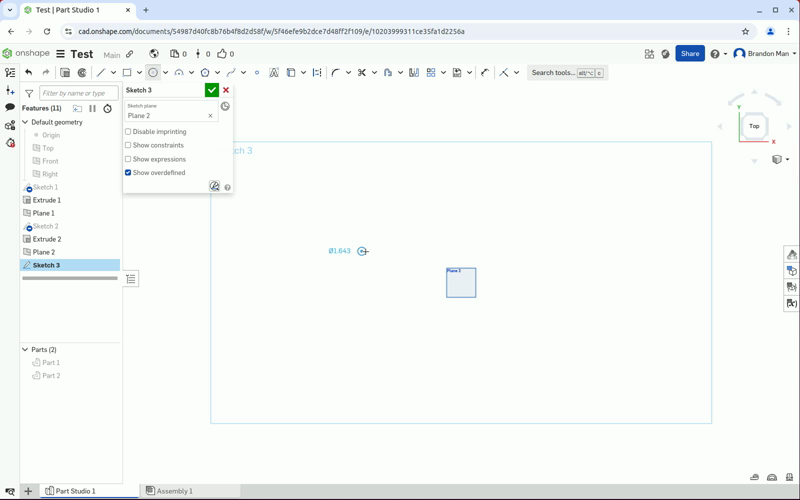
click(365, 251)
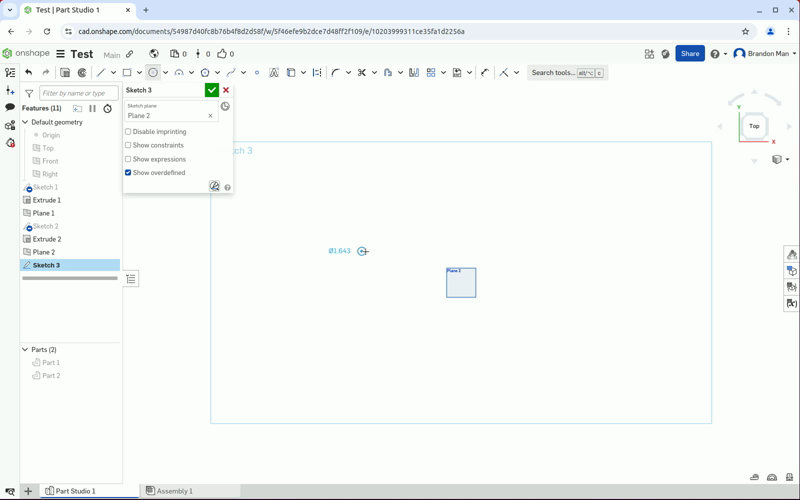
key(esc)
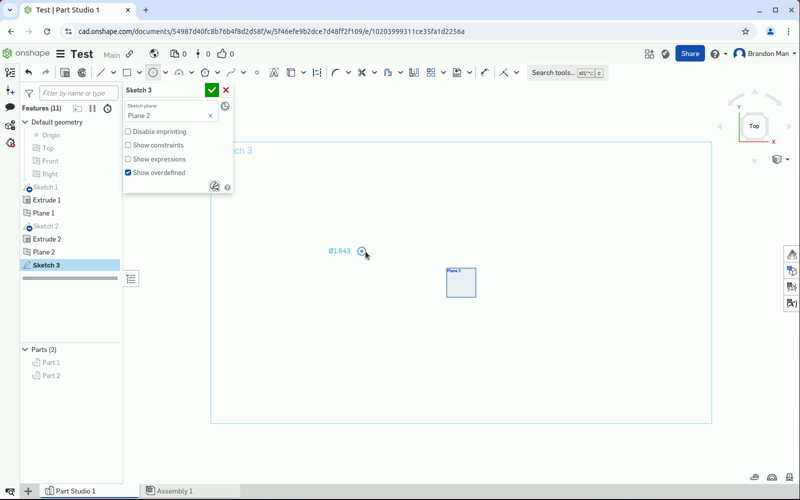
mouse_move(362, 248)
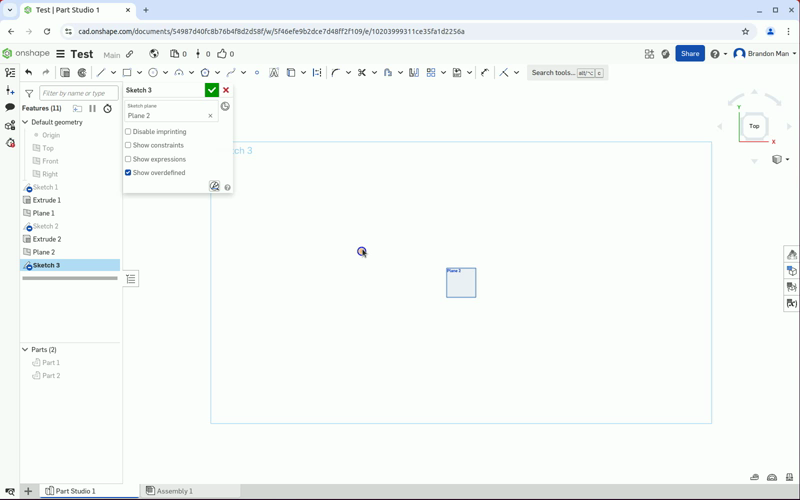
scroll(6)
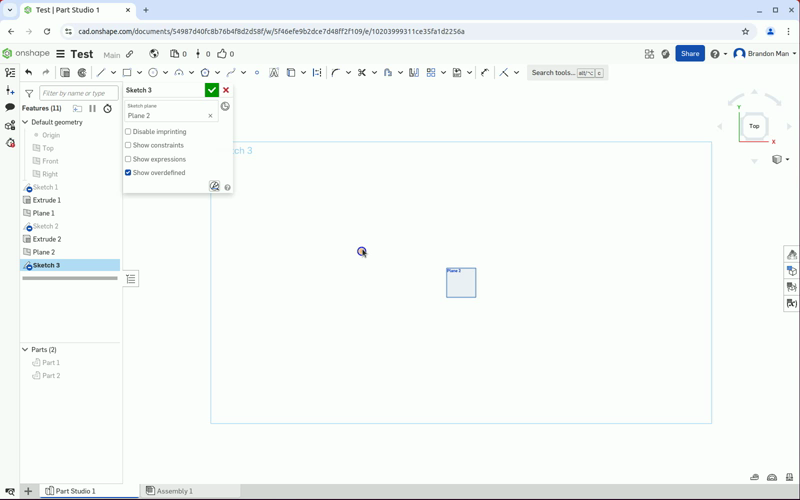
scroll(6)
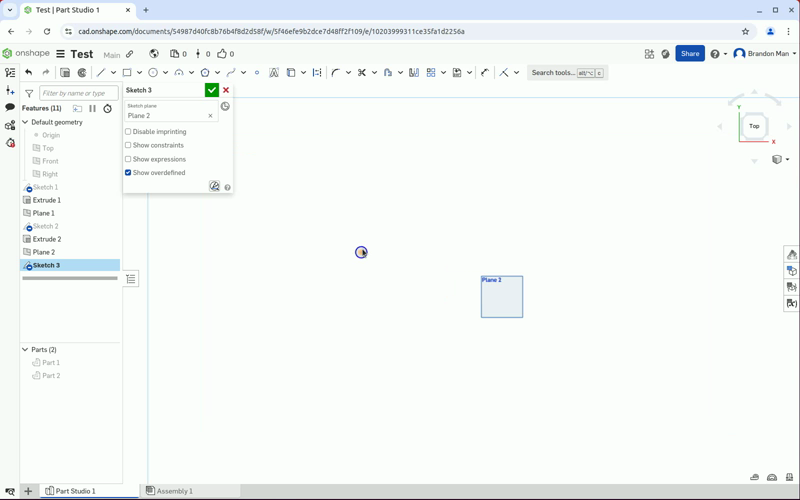
scroll(6)
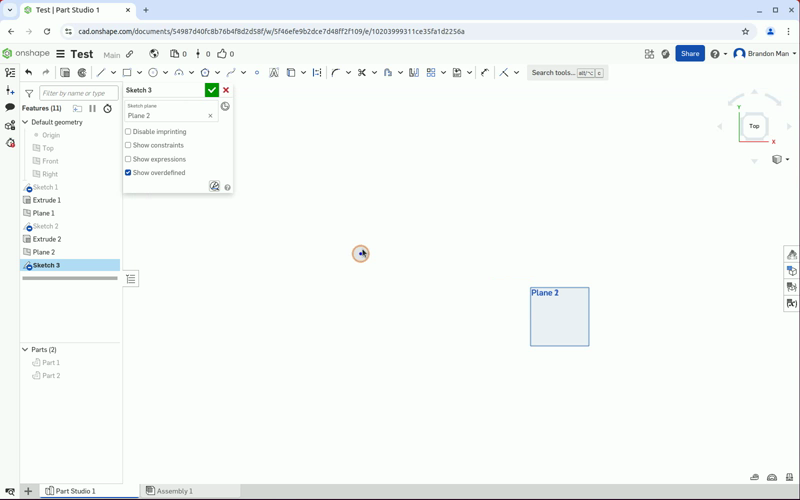
scroll(6)
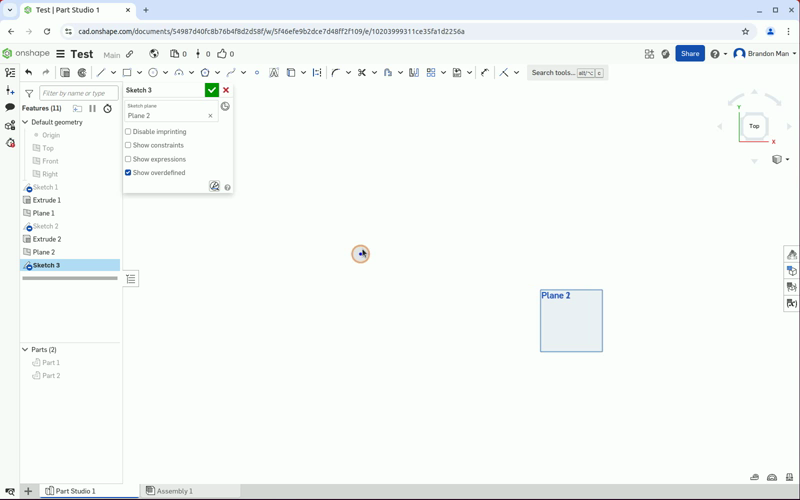
scroll(6)
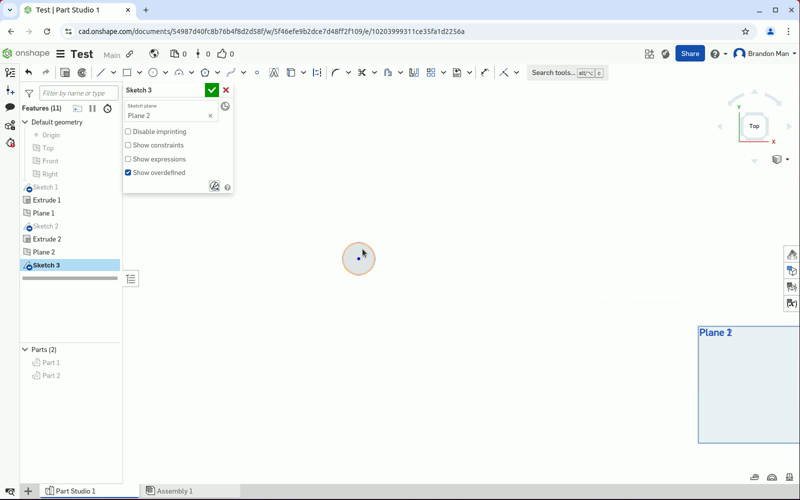
scroll(6)
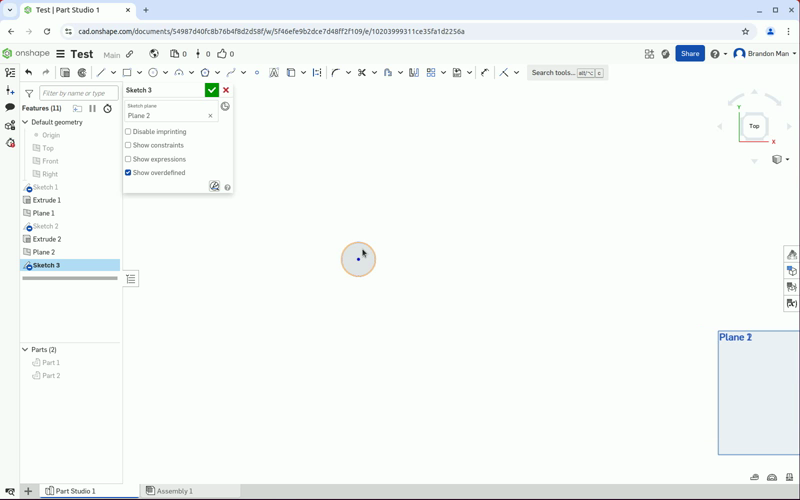
scroll(6)
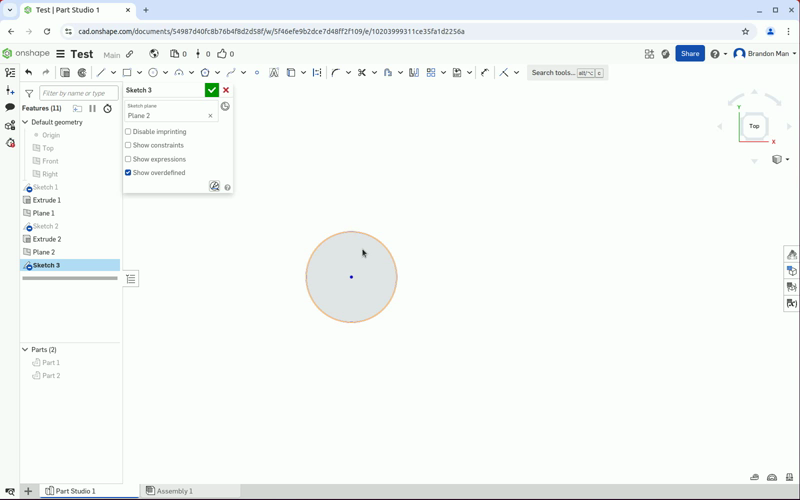
click(362, 248)
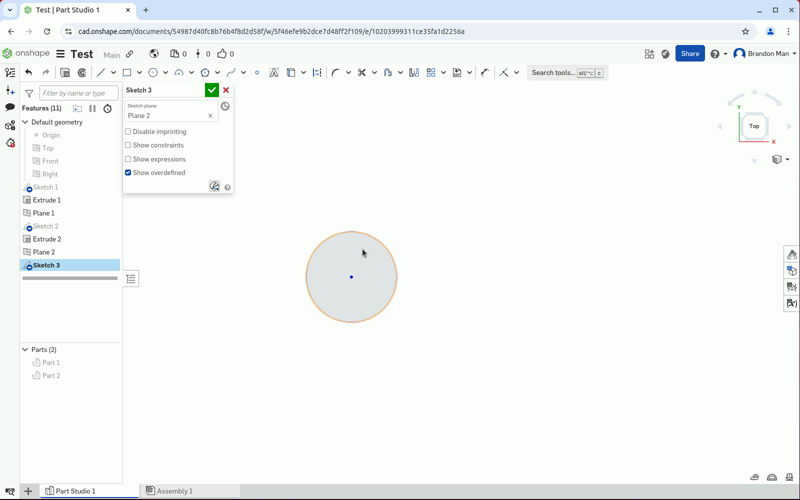
scroll(-6)
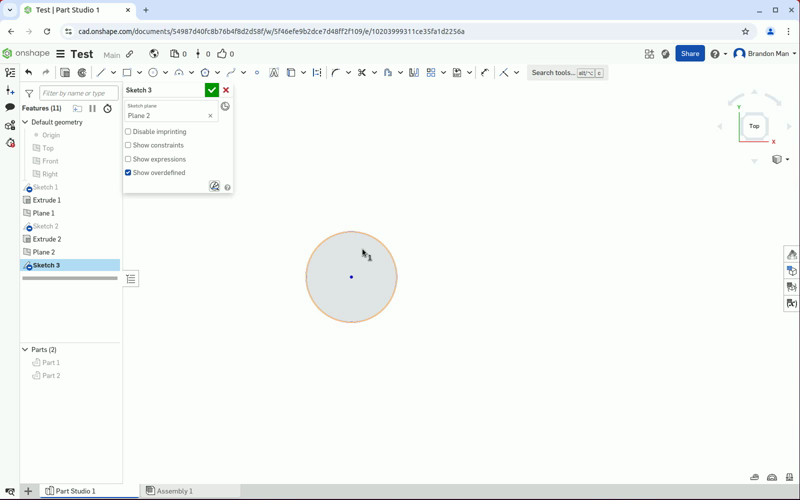
scroll(-6)
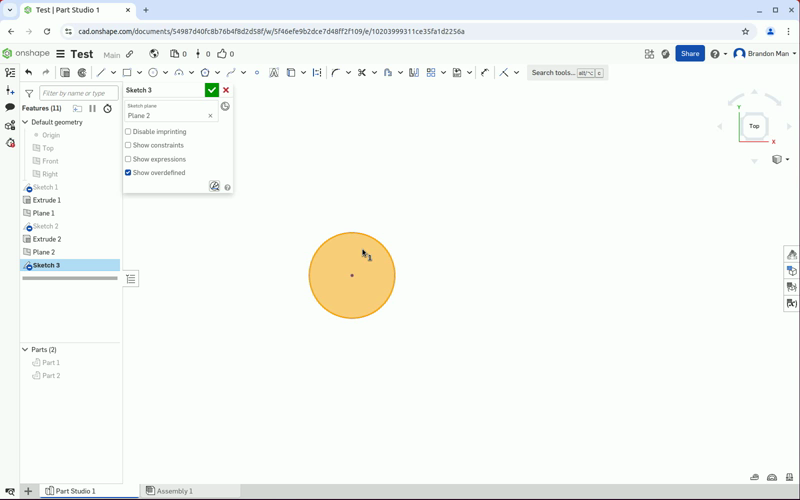
scroll(-6)
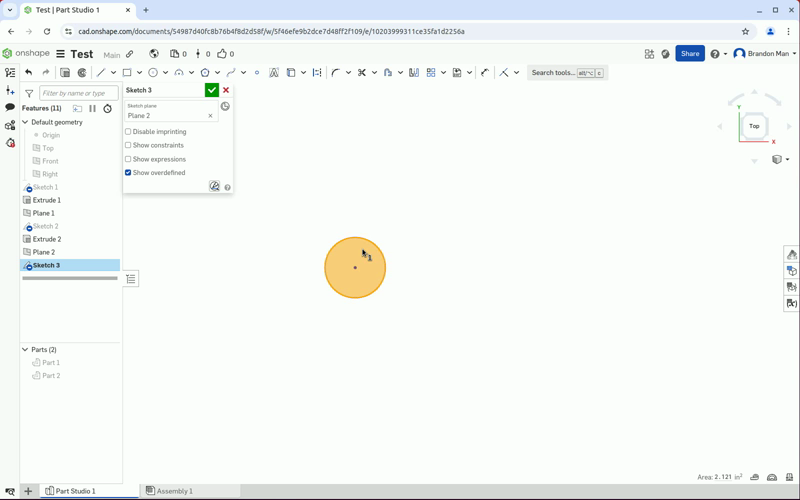
scroll(-6)
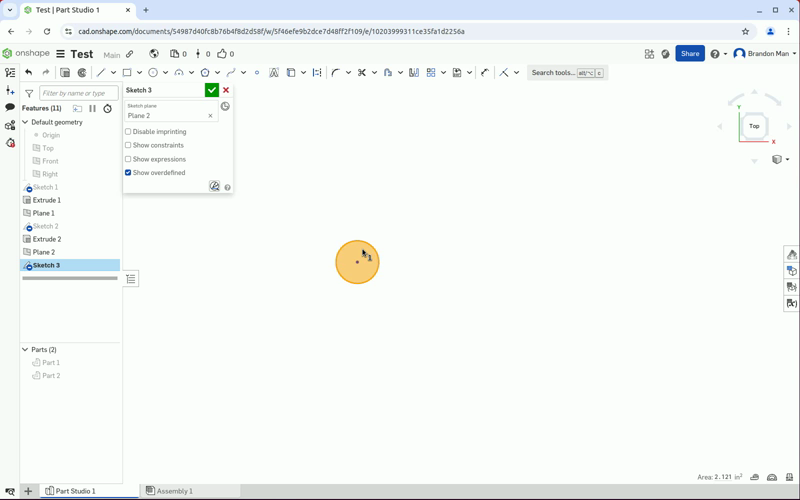
scroll(-6)
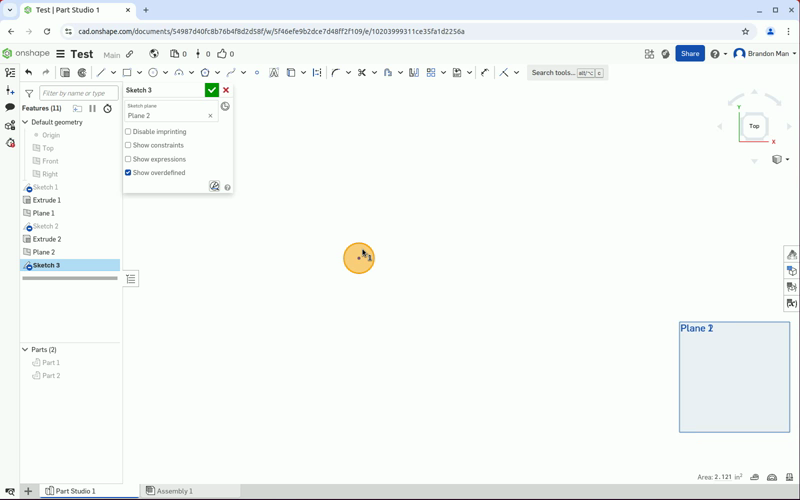
scroll(-6)
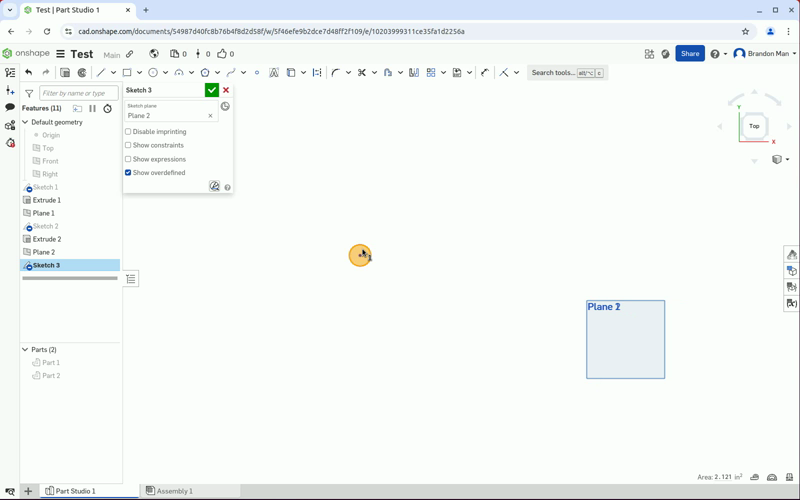
scroll(-6)
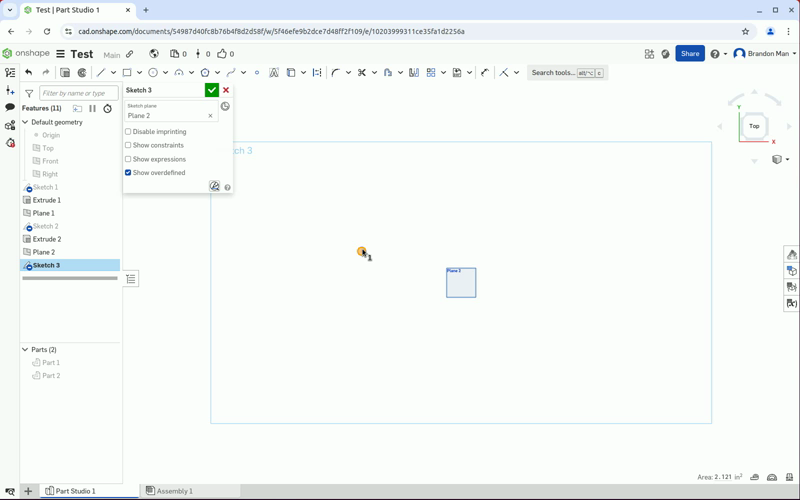
mouse_move(73, 352)
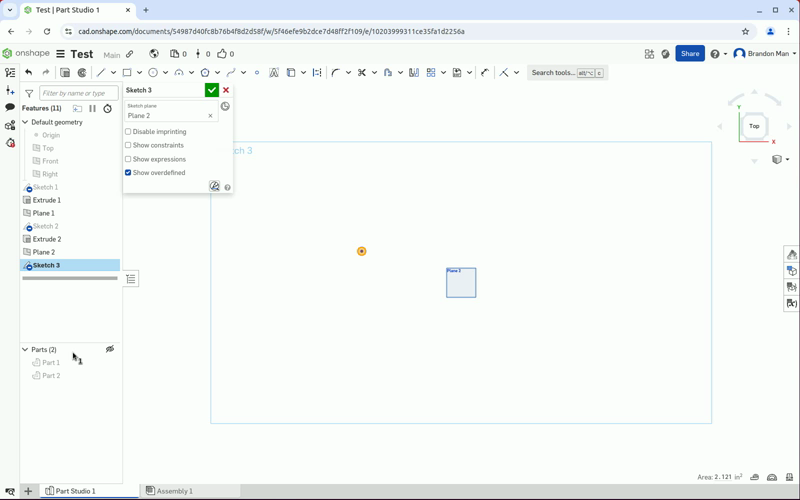
key(shift+y)
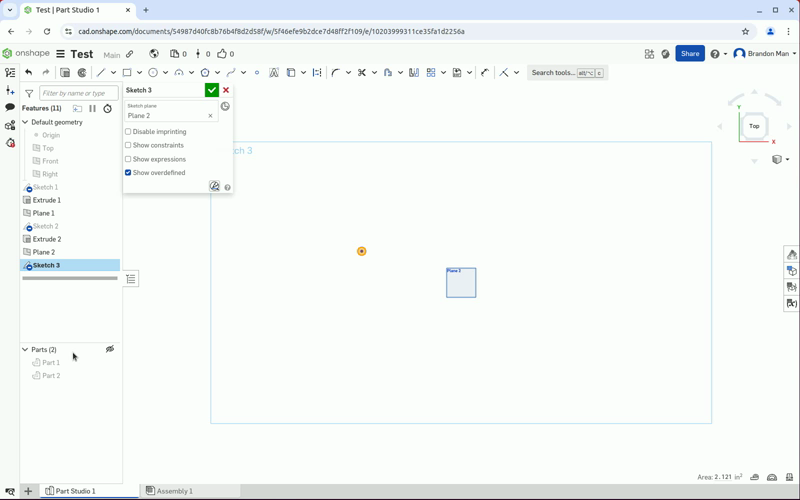
key(shift+e)
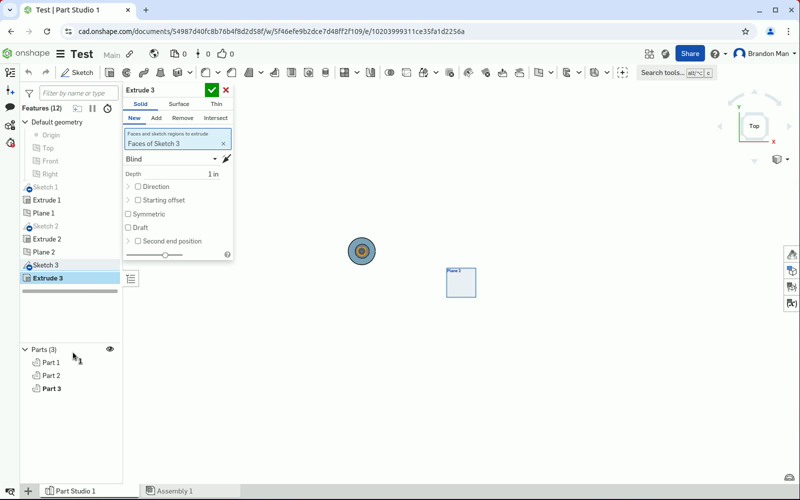
mouse_move(143, 106)
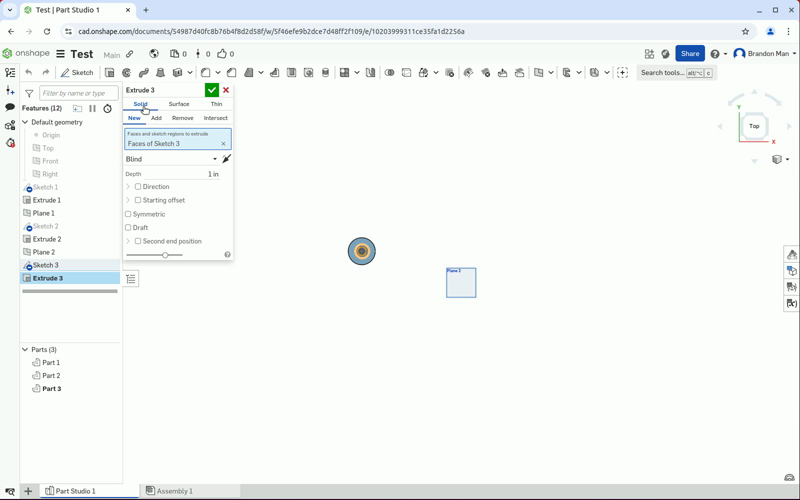
click(143, 106)
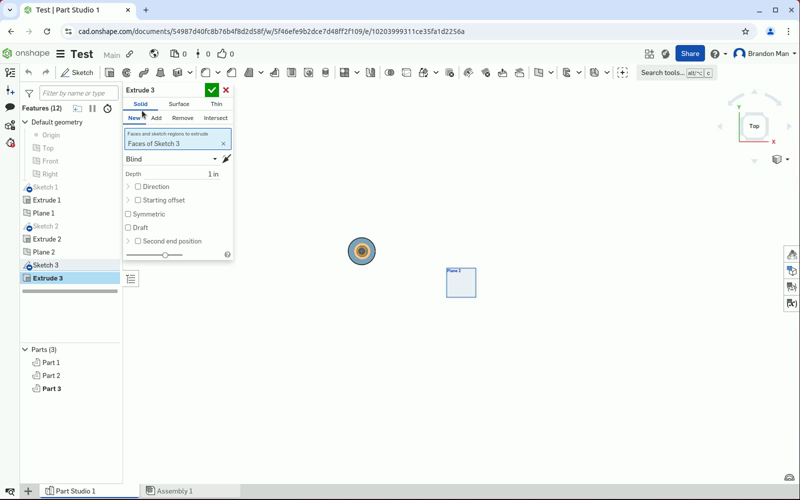
mouse_move(137, 120)
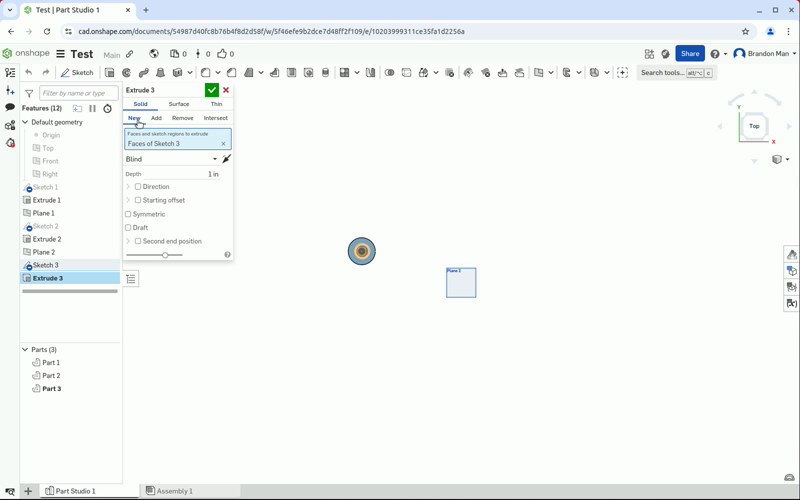
click(137, 120)
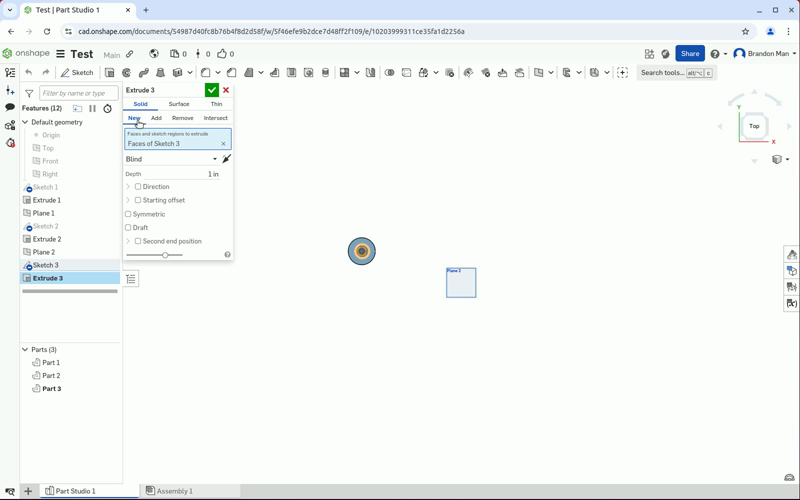
key(tab, 4)
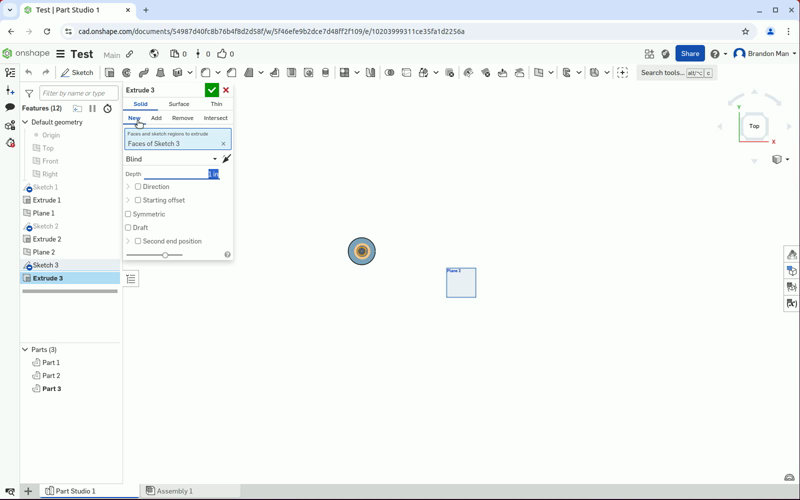
text(2.407)
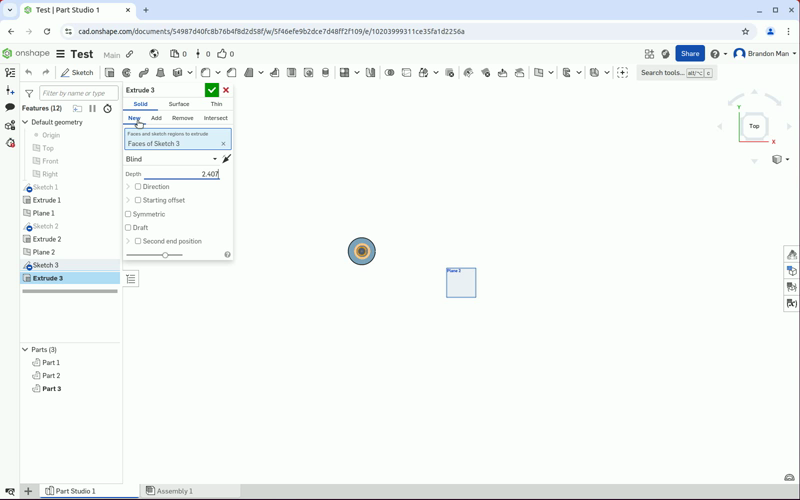
key(enter)
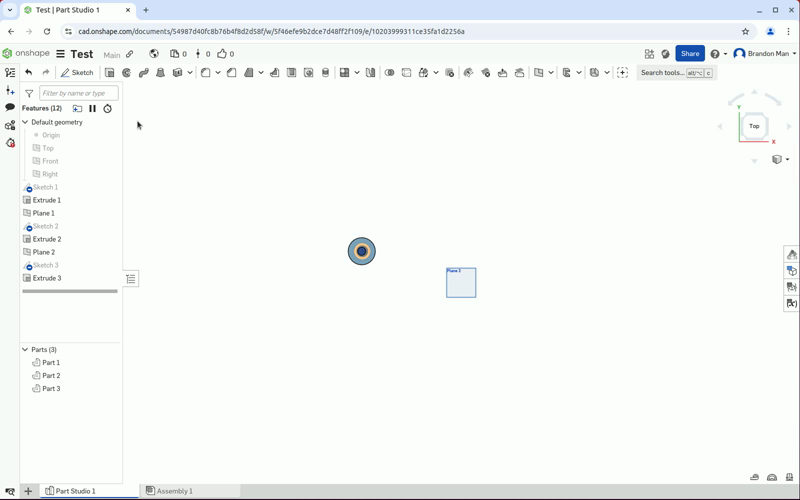
key(shift+h)
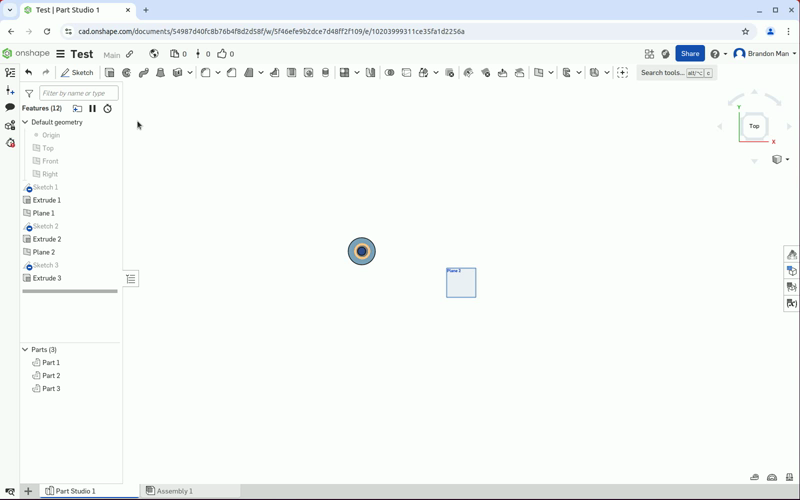
key(shift+h)
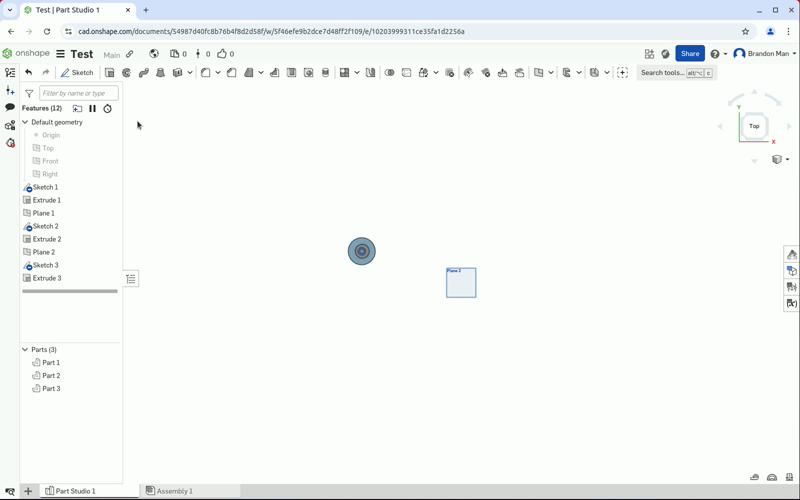
key(shift+7)
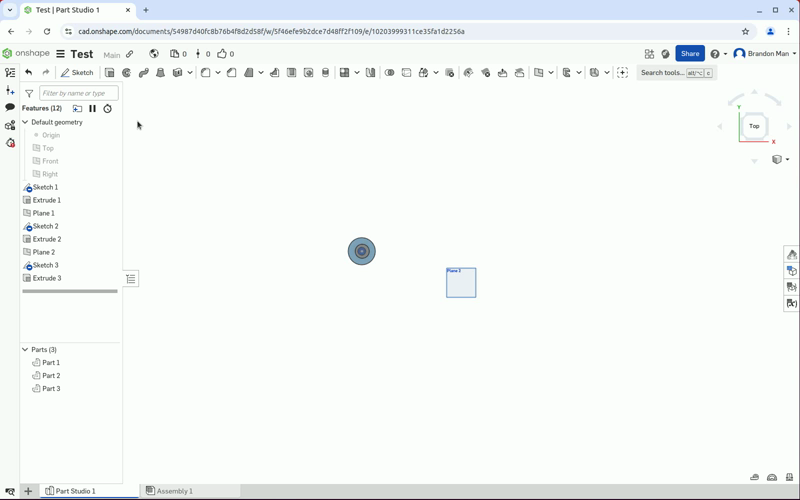
key(up, 3)
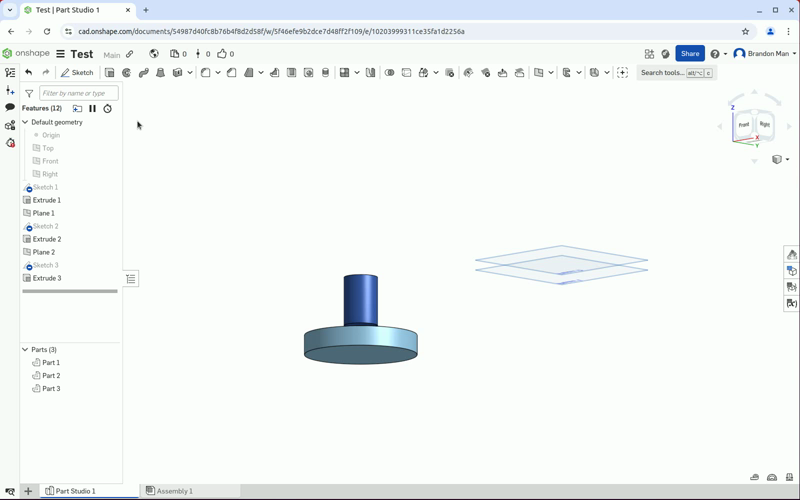
key(left, 3)
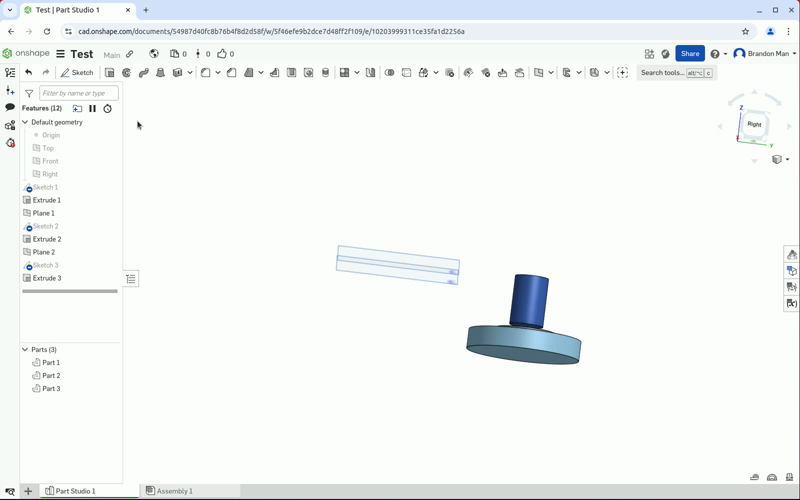
key(right, 3)
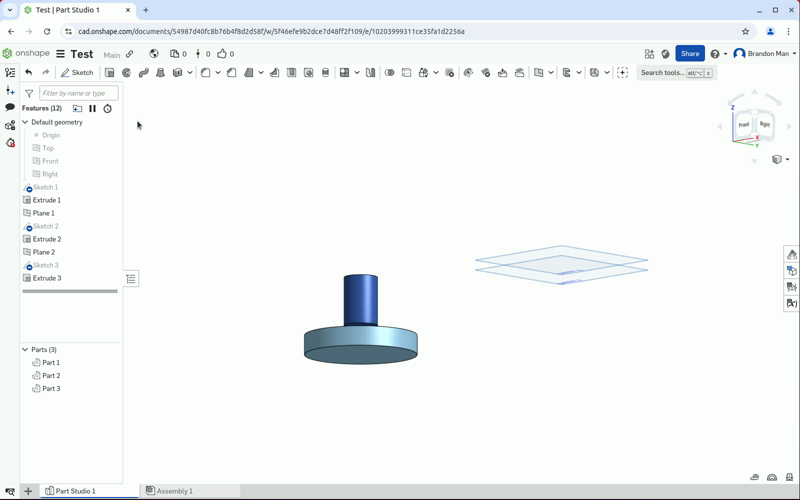
key(down, 3)
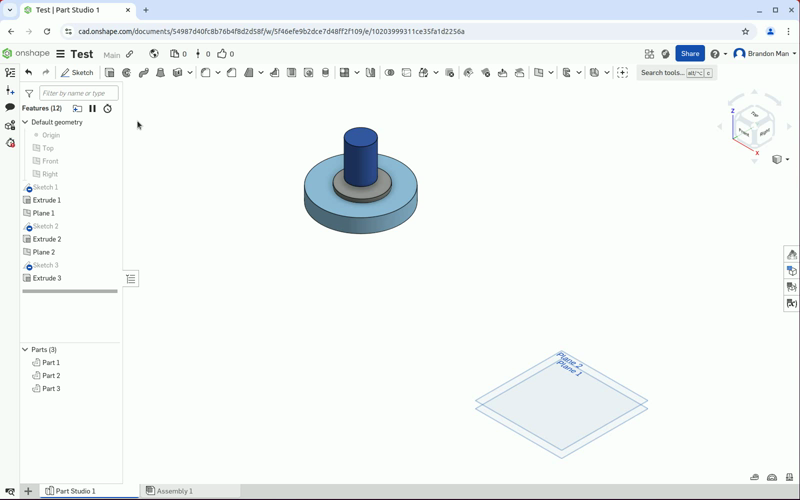
mouse_move(73, 189)
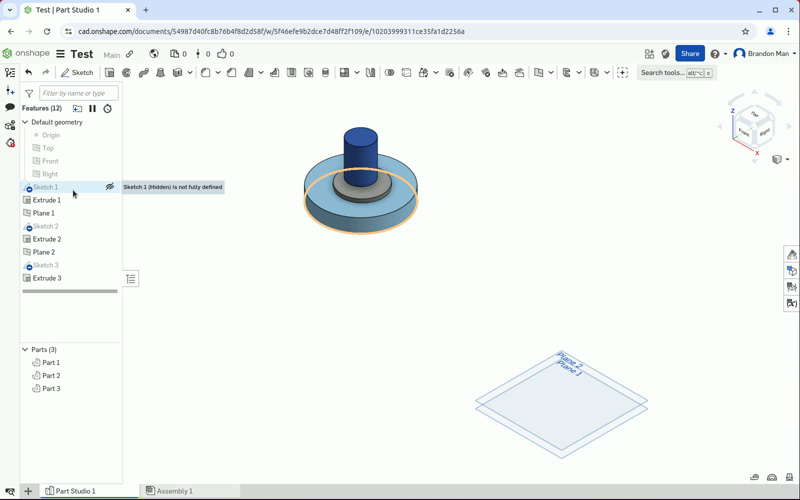
click(73, 189)